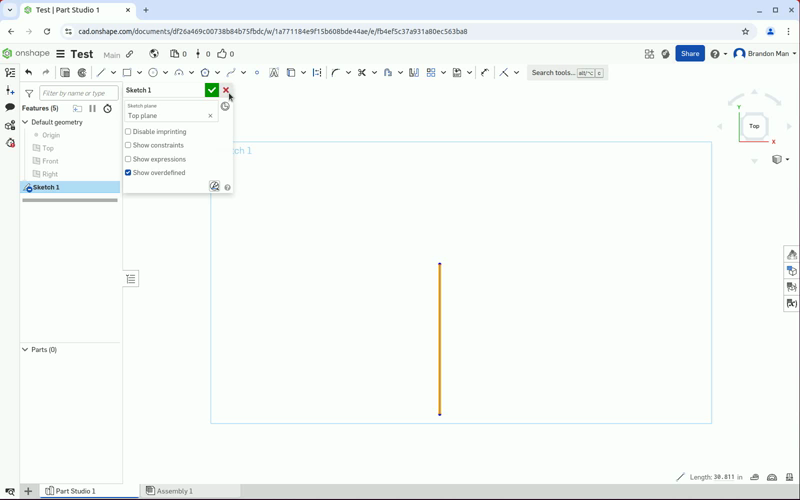
key(shift+h)
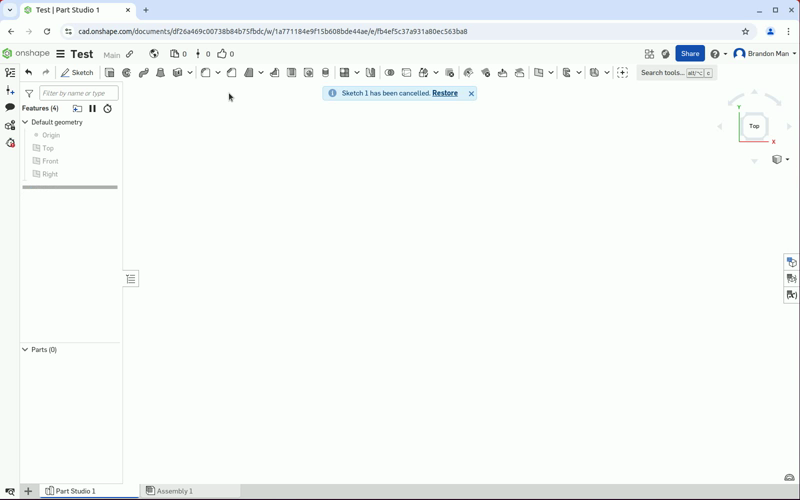
mouse_move(73, 352)
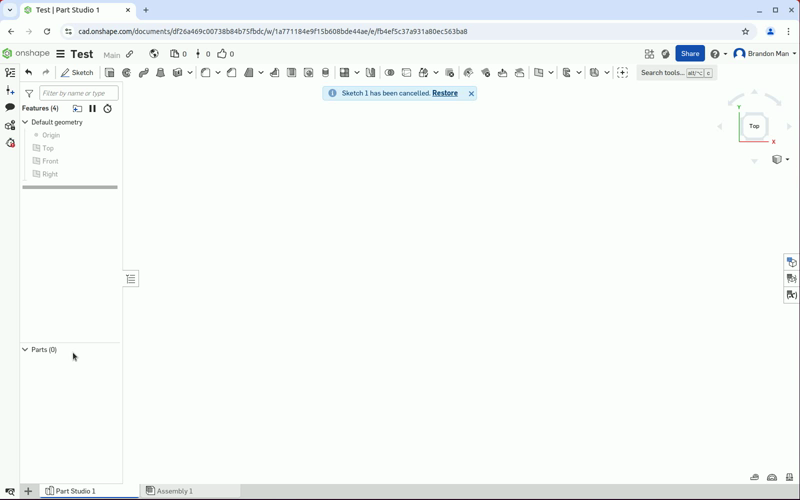
key(y)
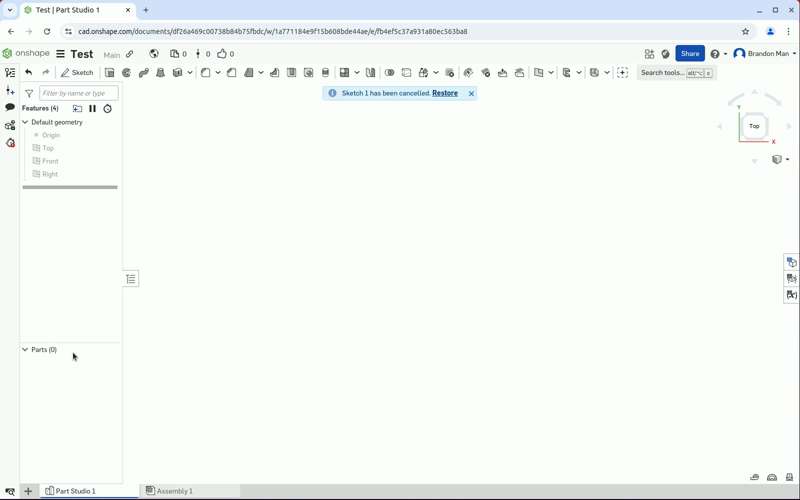
key(shift+p)
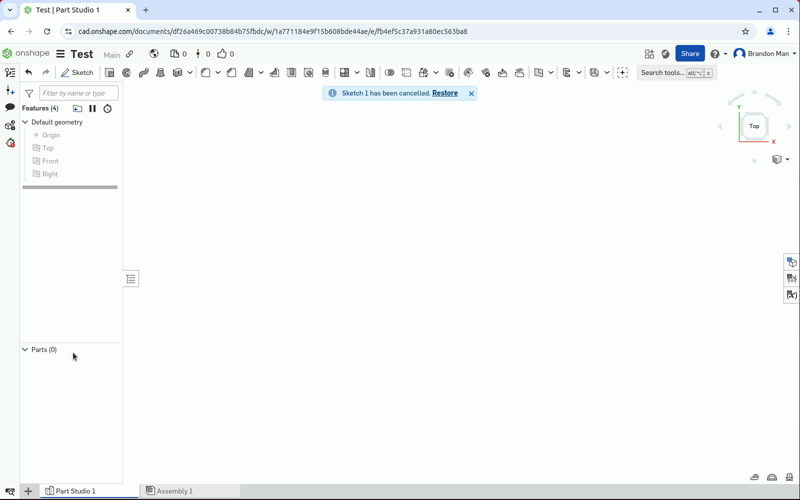
key(space)
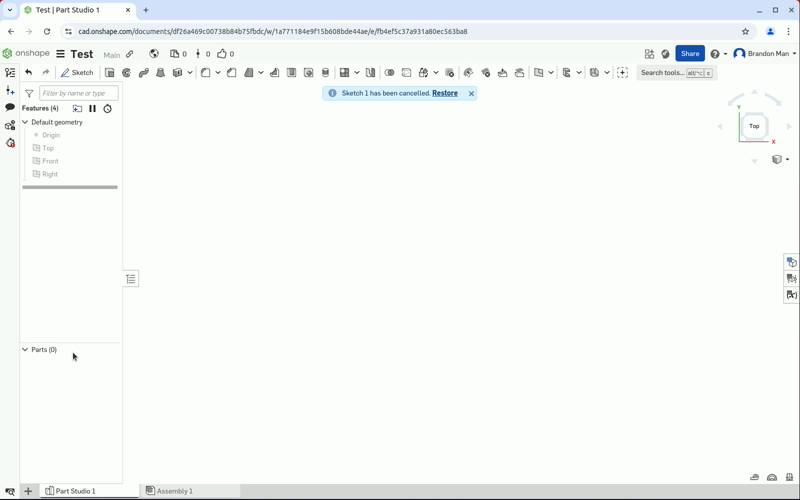
key_down(shift)
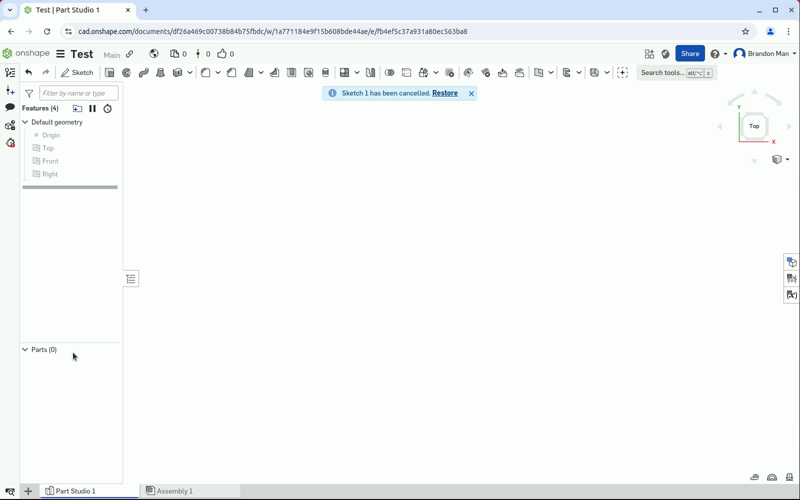
key(up)
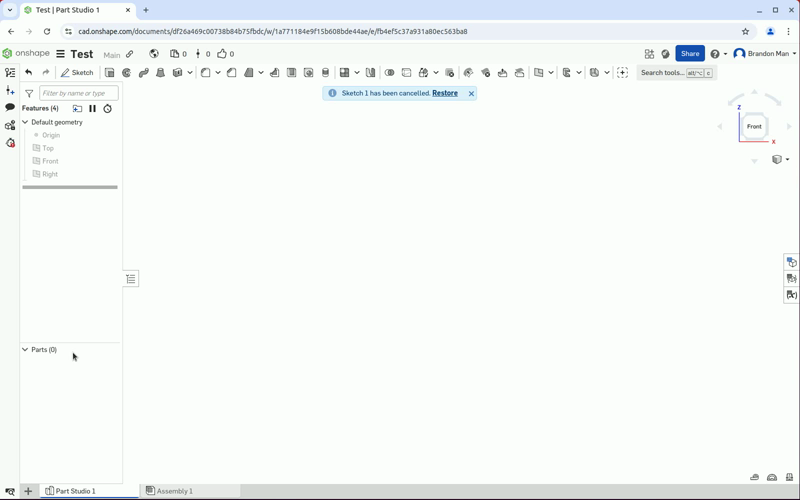
key_up(shift)
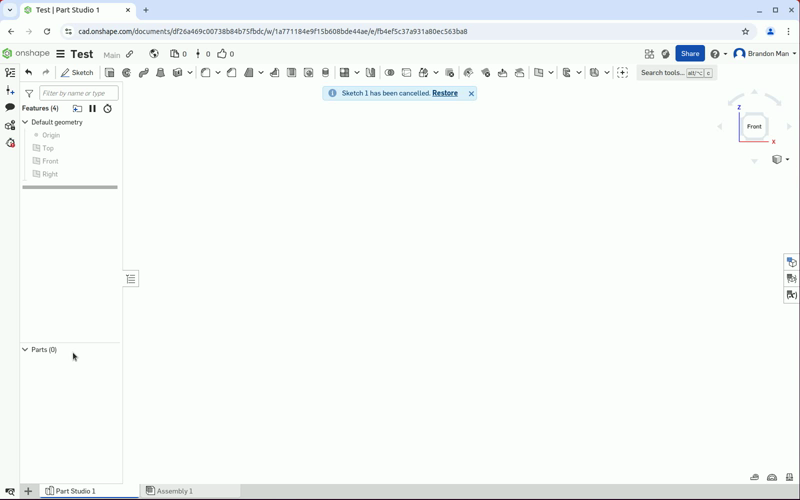
mouse_move(73, 352)
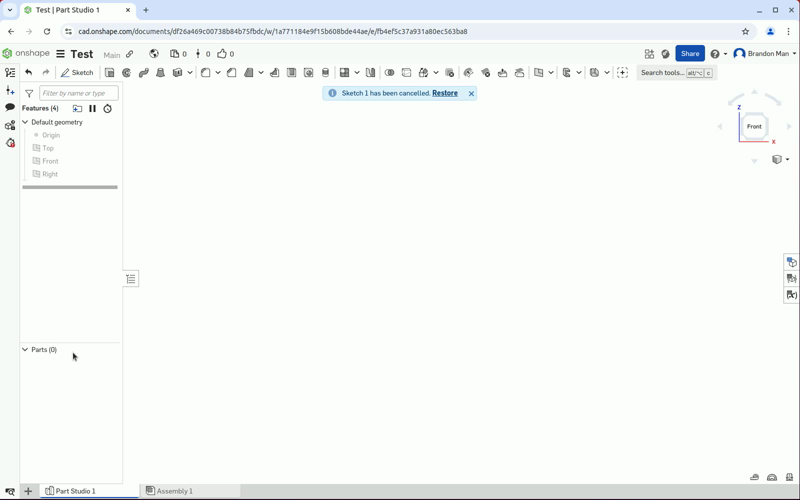
key(shift+y)
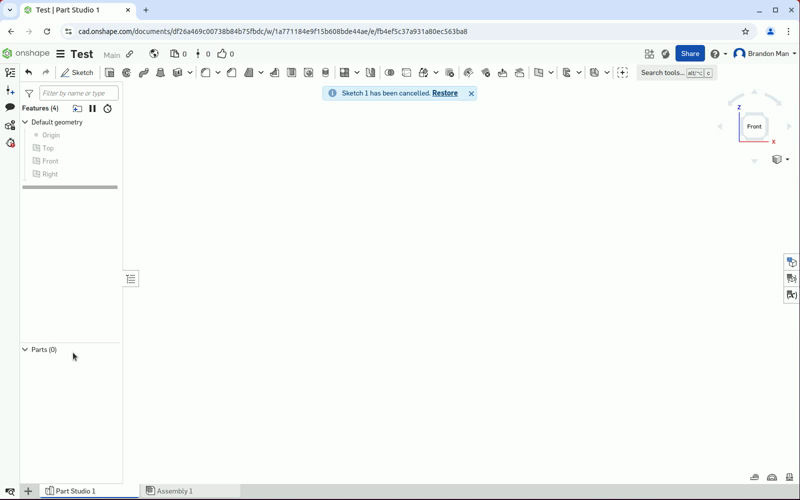
key(shift+s)
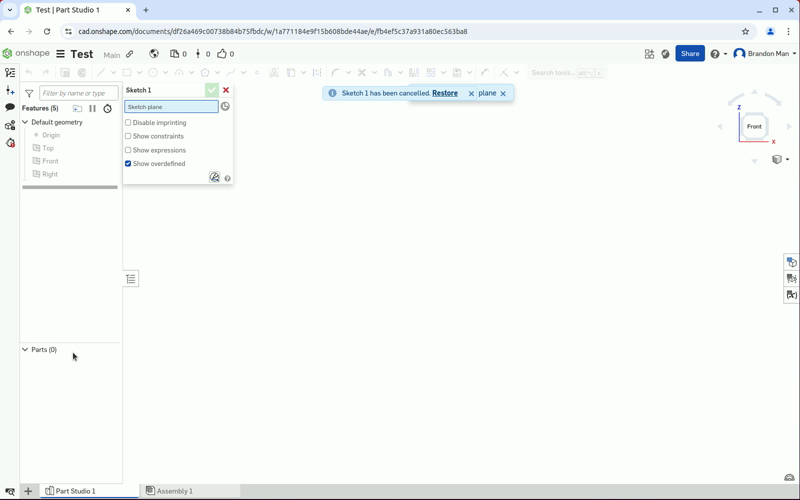
mouse_move(73, 163)
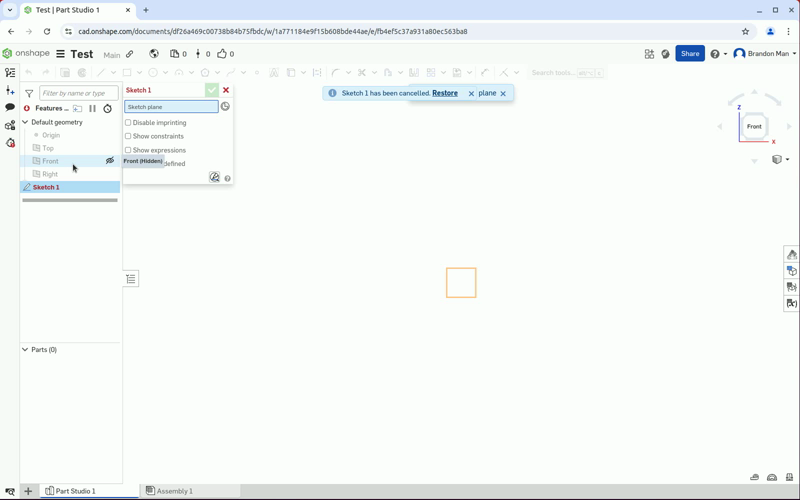
click(73, 163)
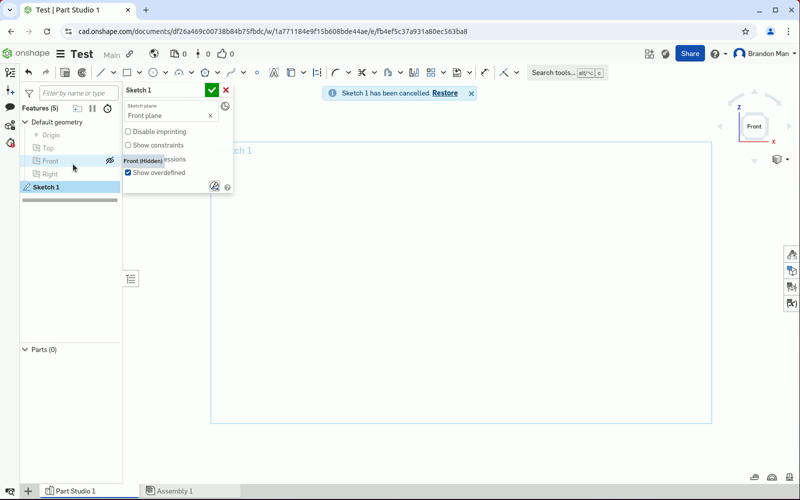
mouse_move(73, 352)
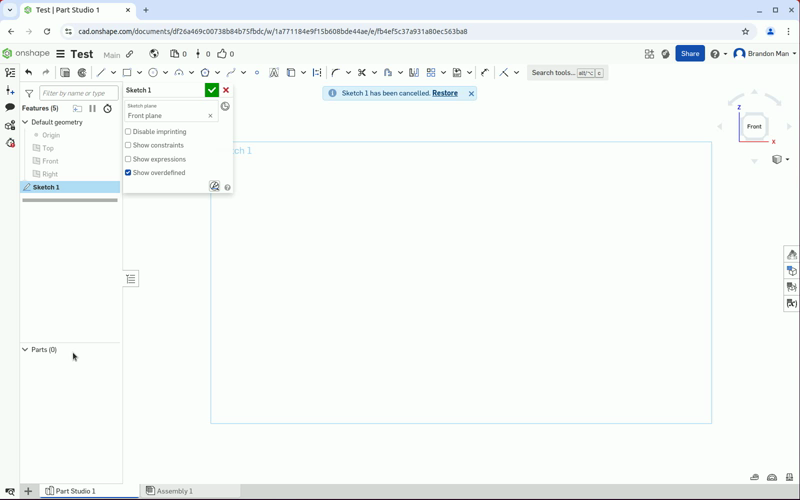
key(y)
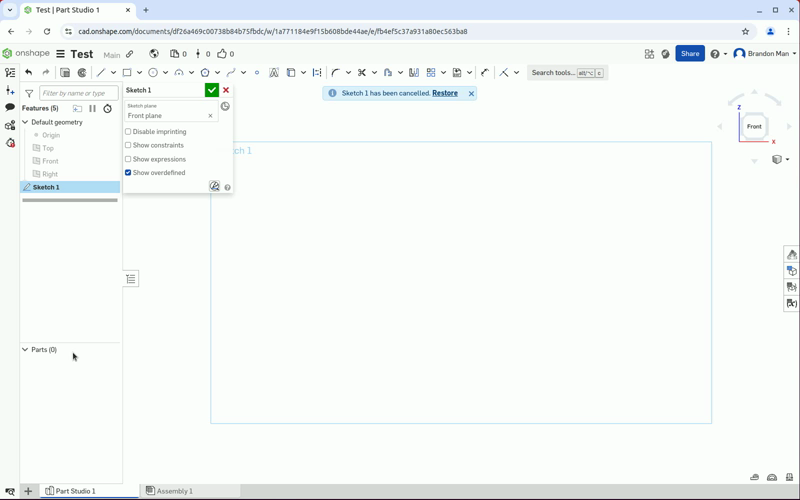
key(l)
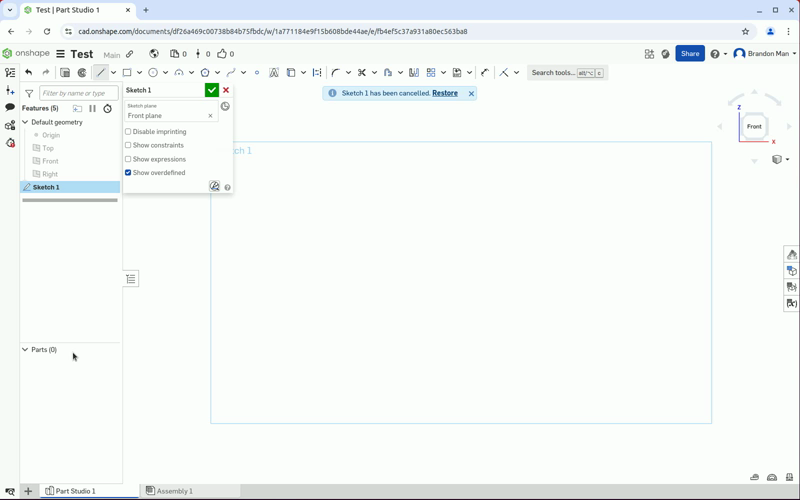
key_down(shift)
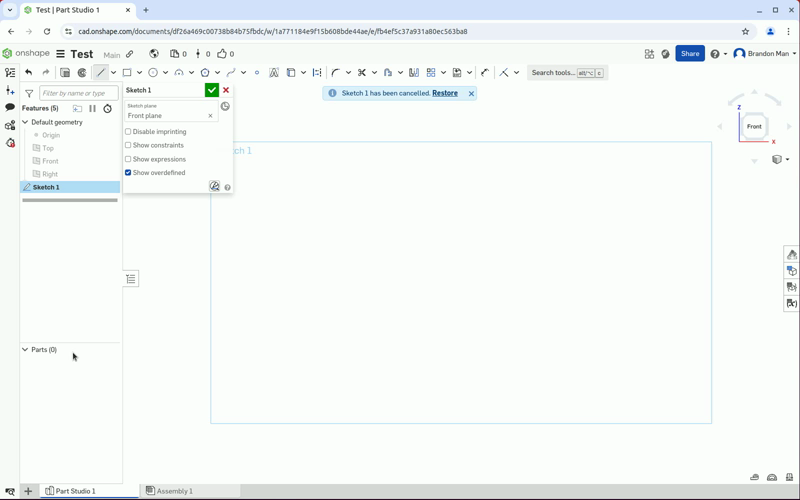
mouse_move(446, 315)
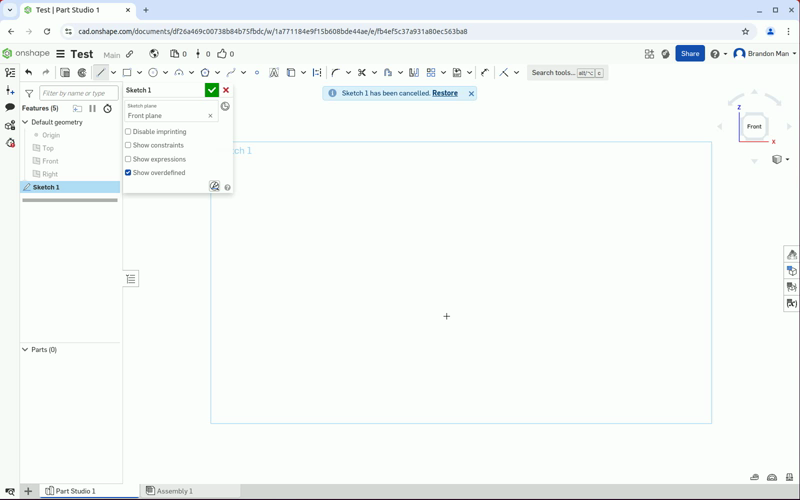
click(446, 315)
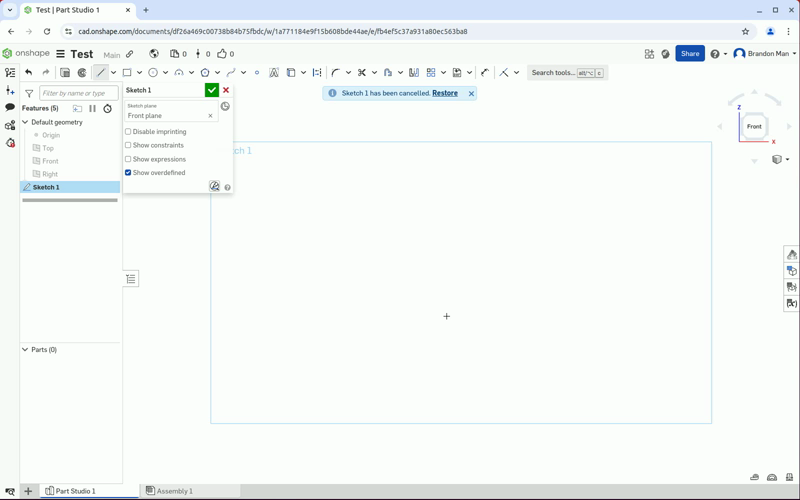
key_up(shift)
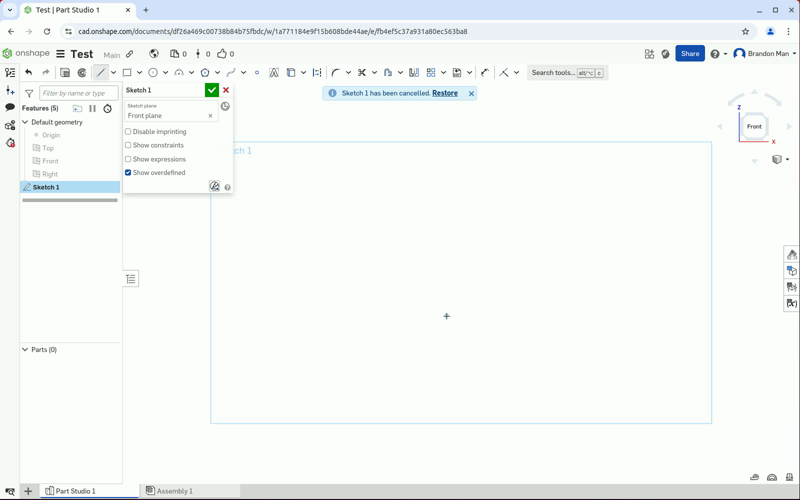
key_down(shift)
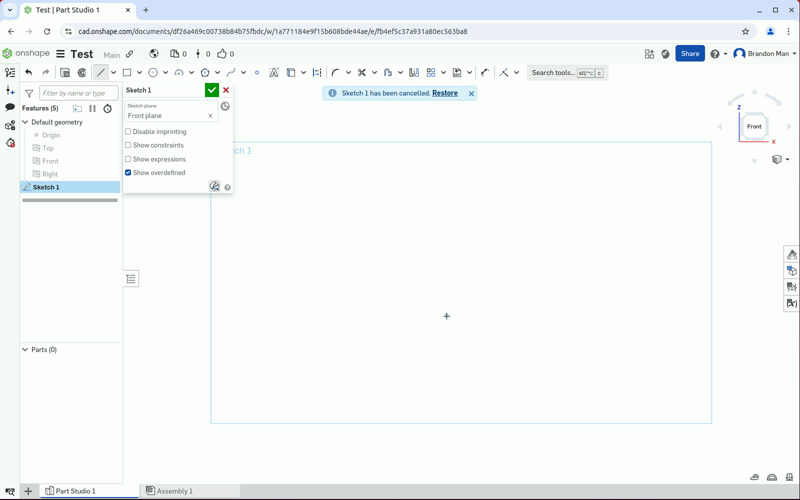
mouse_move(573, 315)
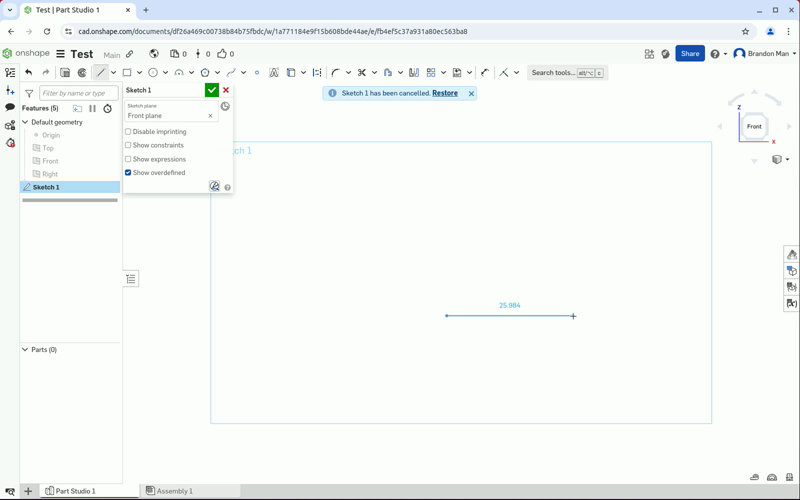
click(573, 315)
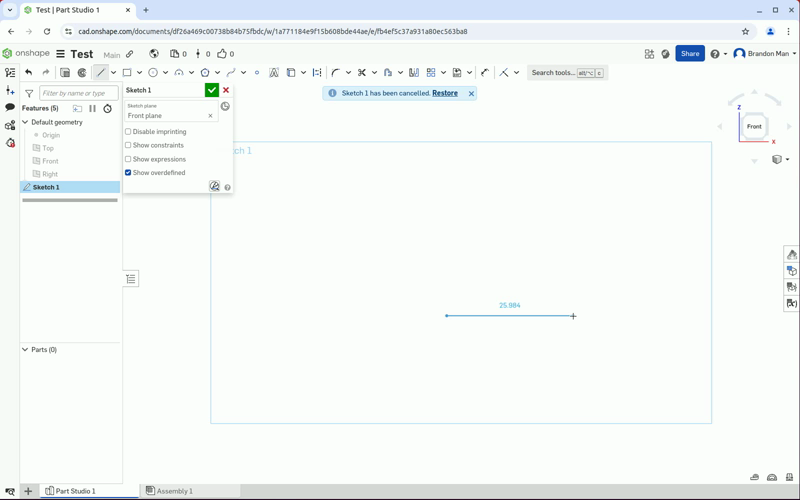
key_up(shift)
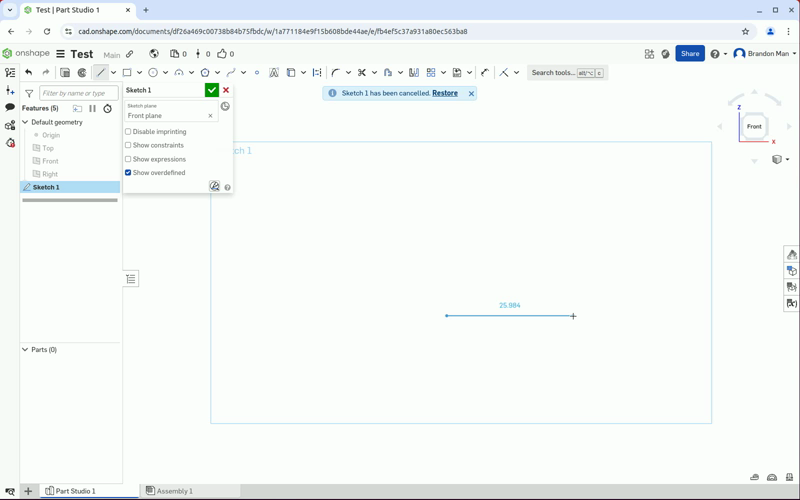
key_down(shift)
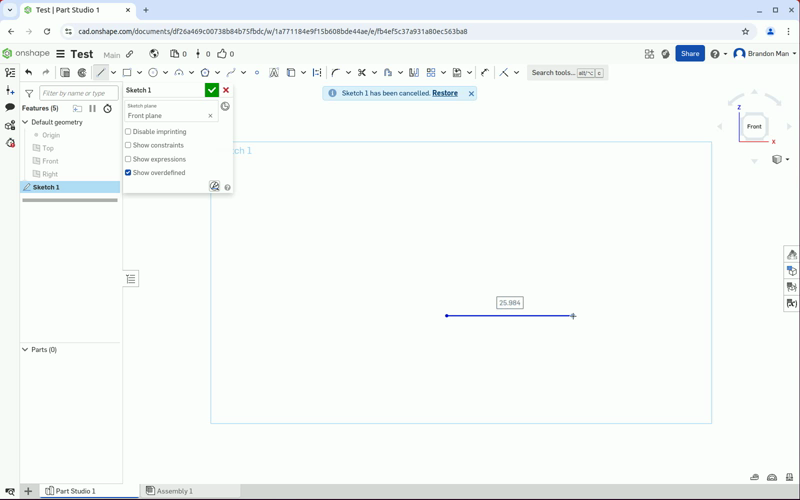
mouse_move(573, 230)
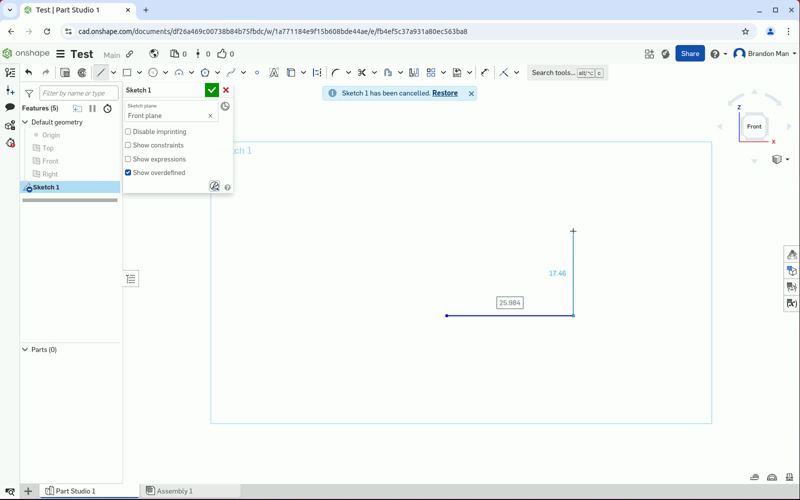
click(573, 230)
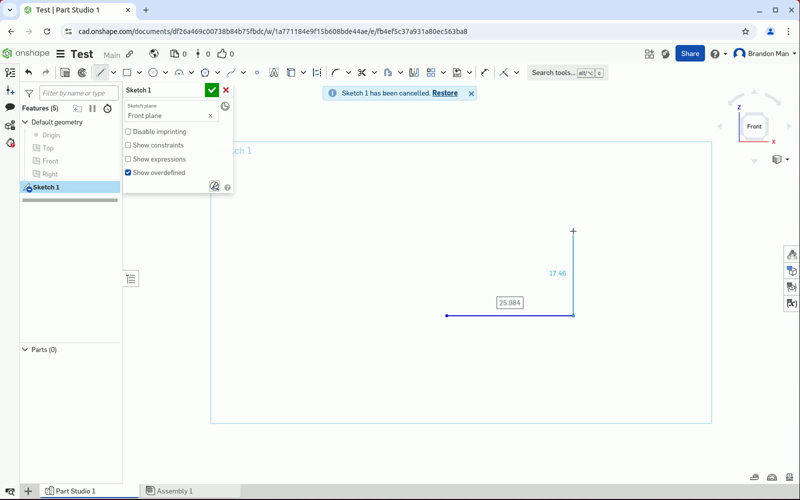
key_up(shift)
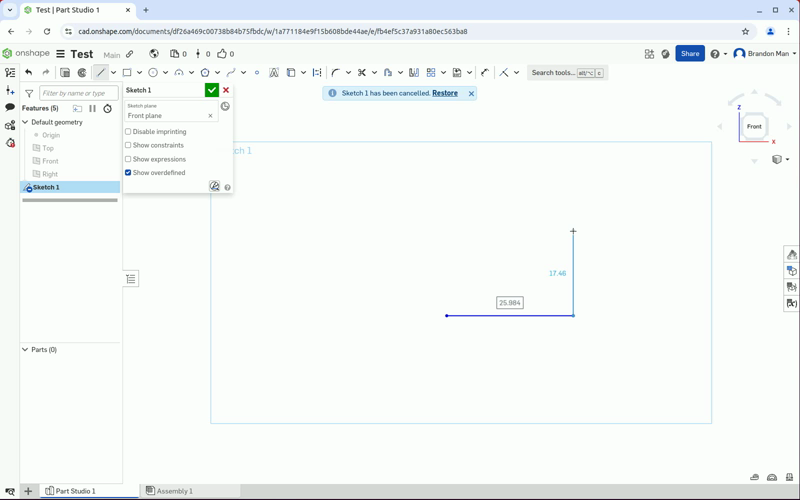
key_down(shift)
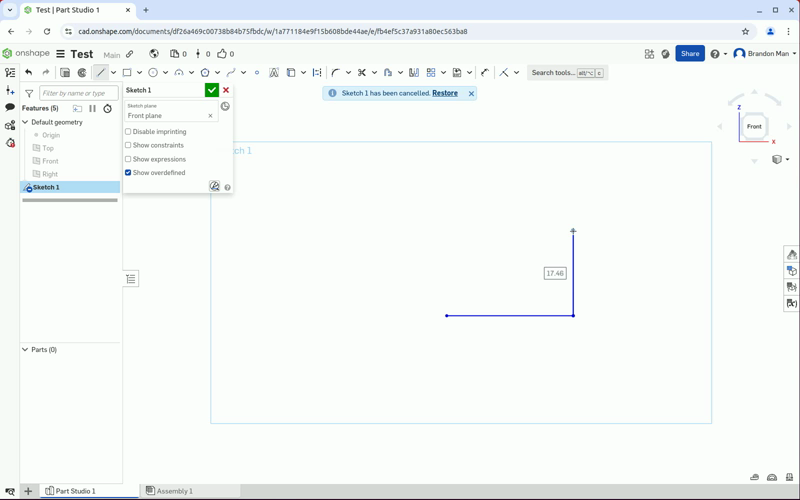
mouse_move(446, 230)
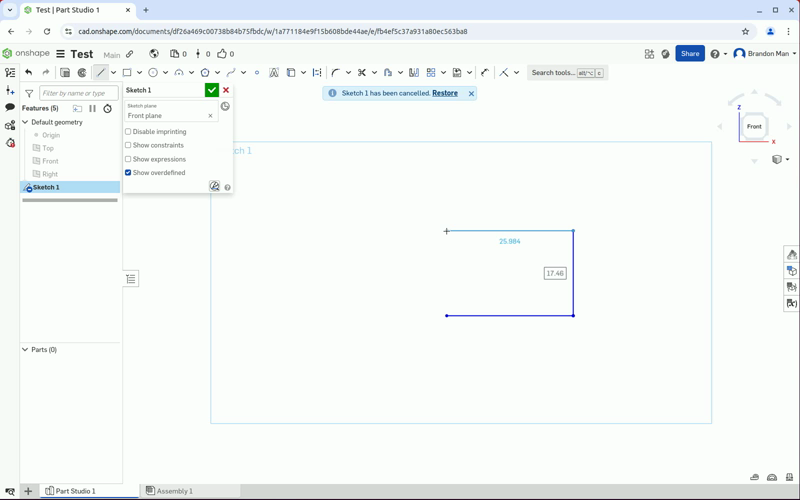
click(446, 230)
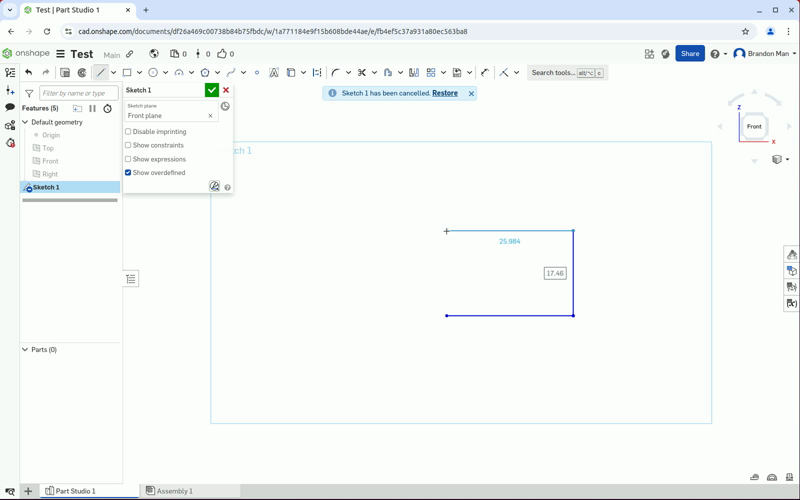
key_up(shift)
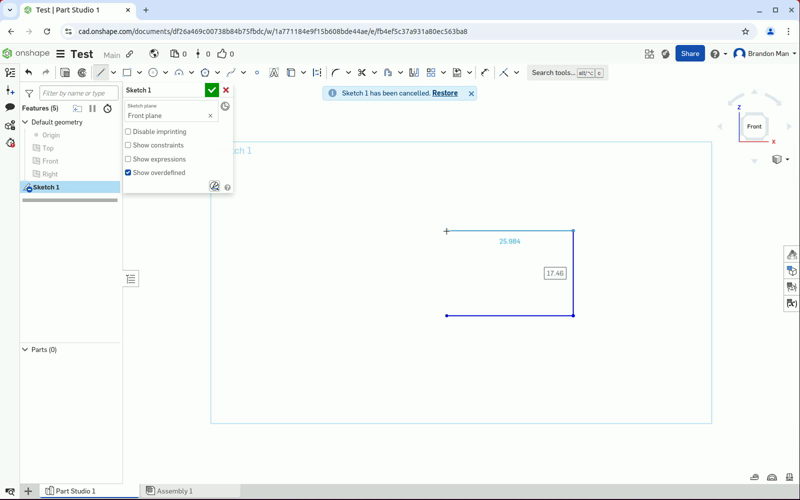
key_down(shift)
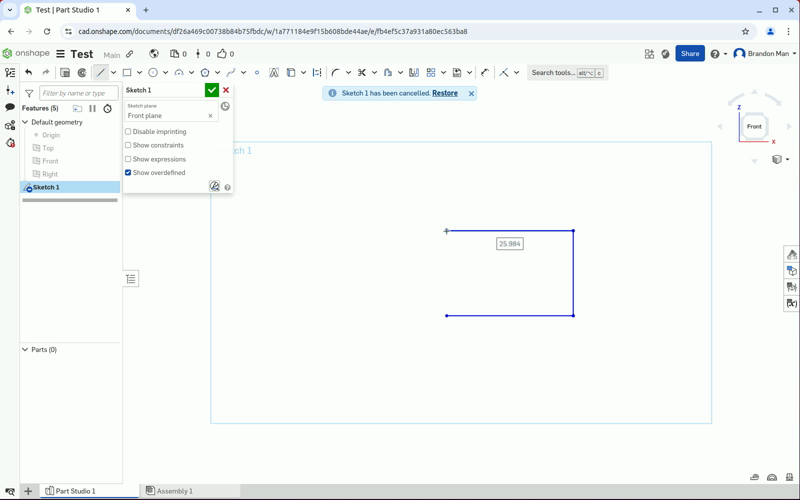
mouse_move(446, 315)
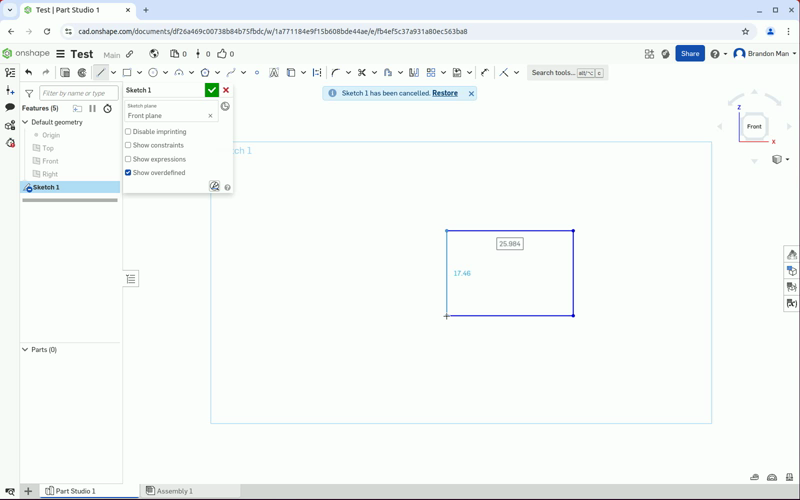
key_up(shift)
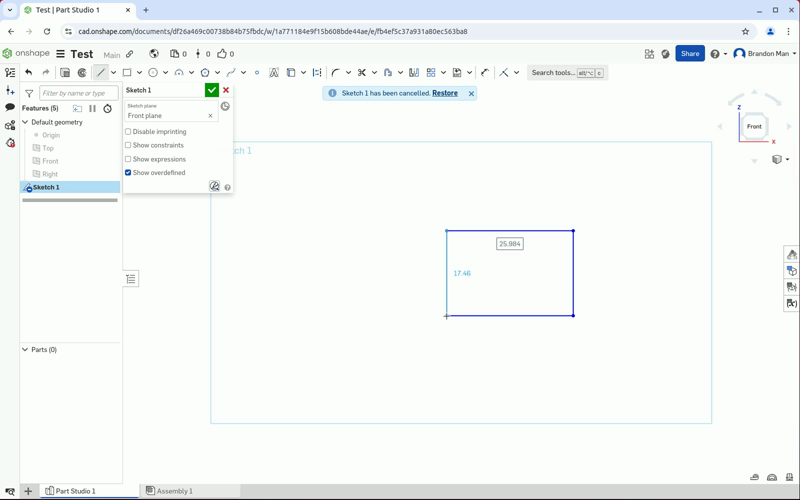
click(446, 315)
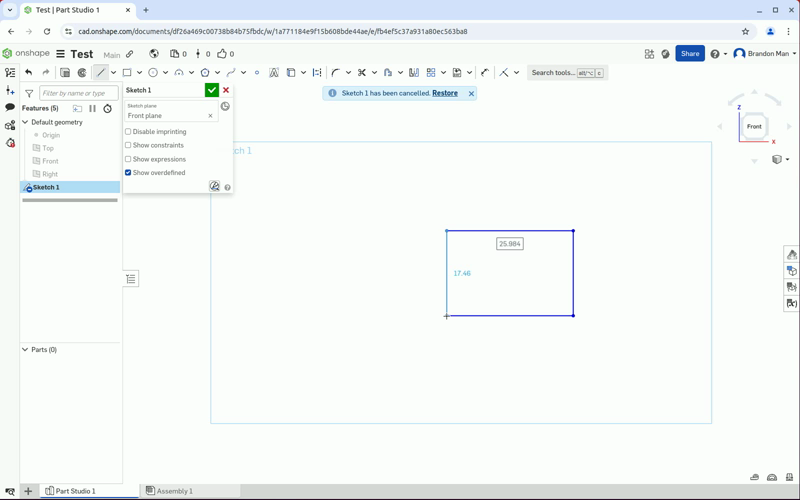
key(esc)
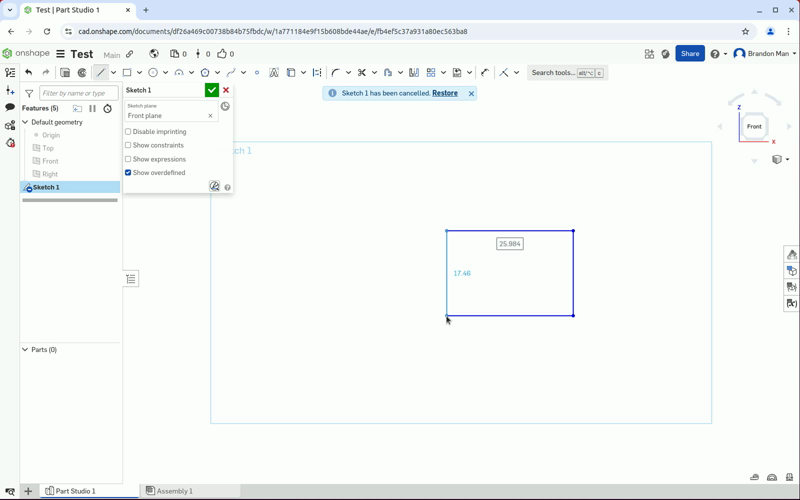
key(l)
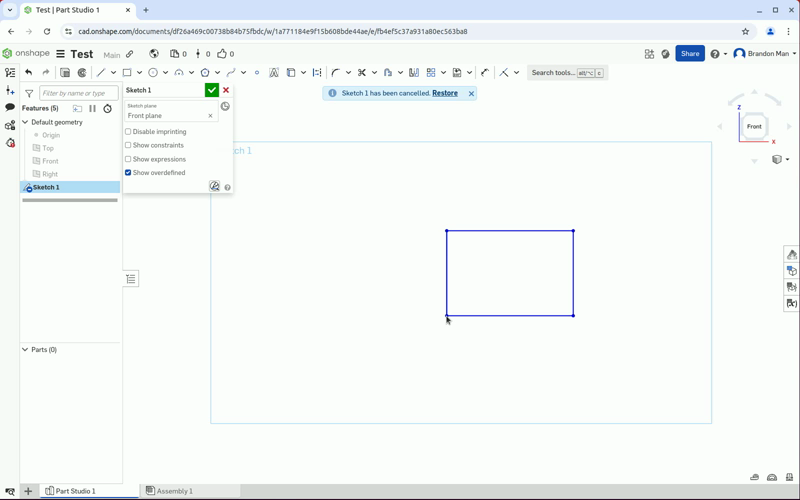
key_down(shift)
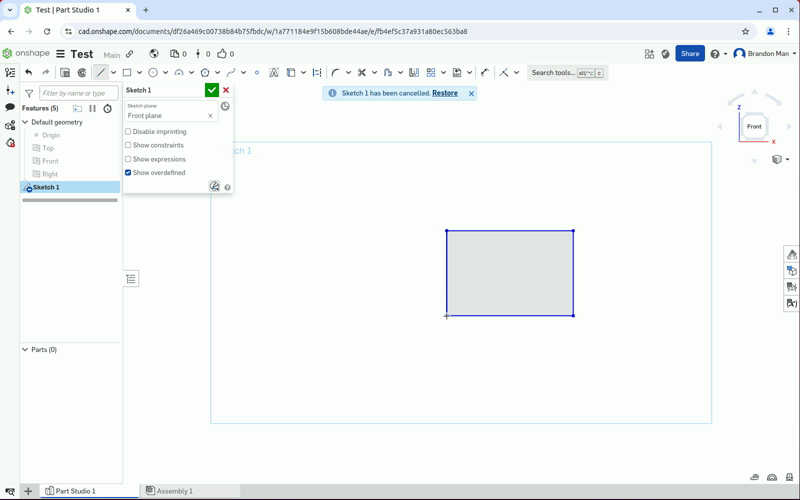
mouse_move(461, 282)
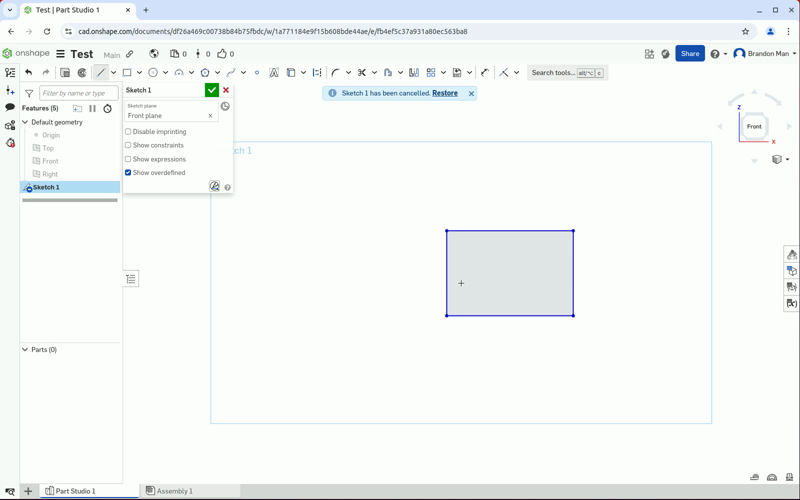
click(461, 282)
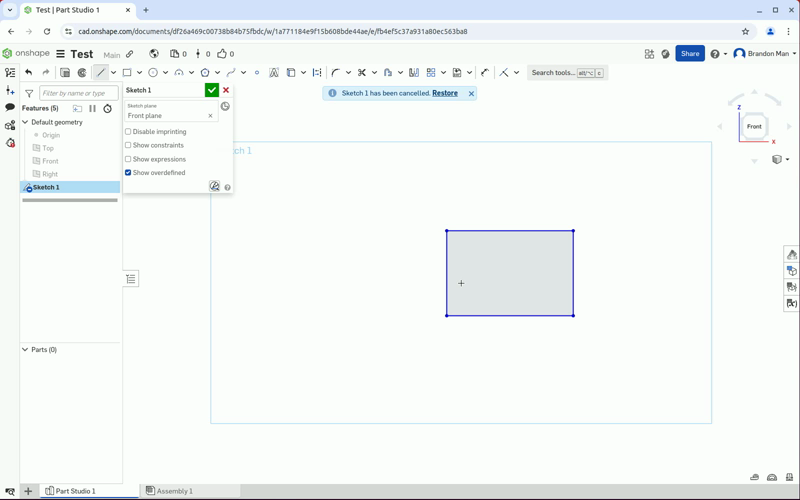
key_up(shift)
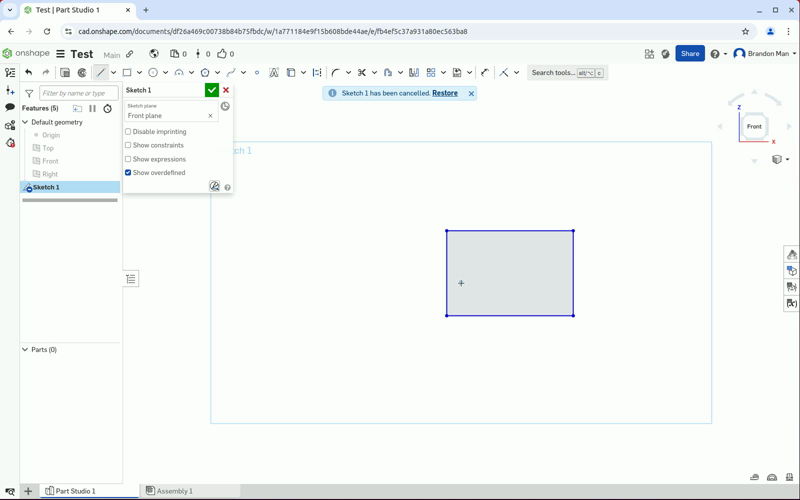
key_down(shift)
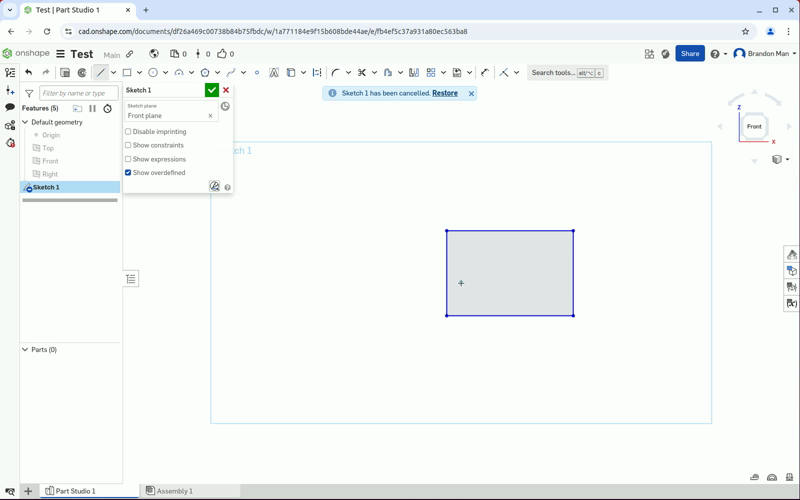
mouse_move(558, 282)
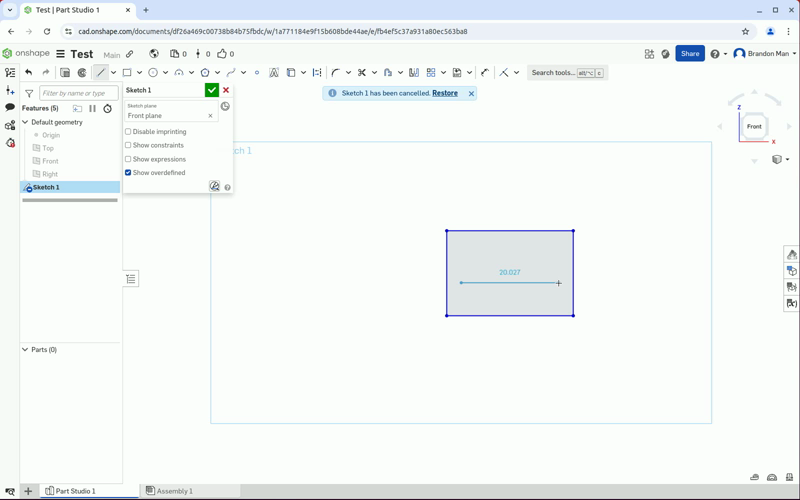
click(558, 282)
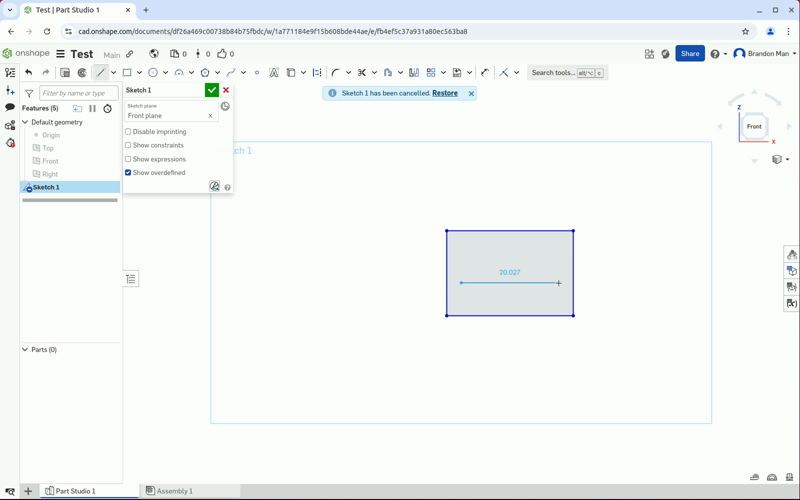
key_up(shift)
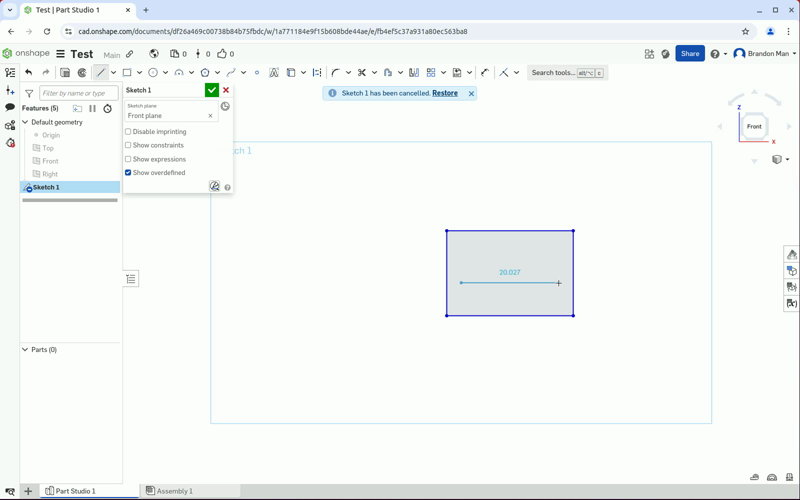
key_down(shift)
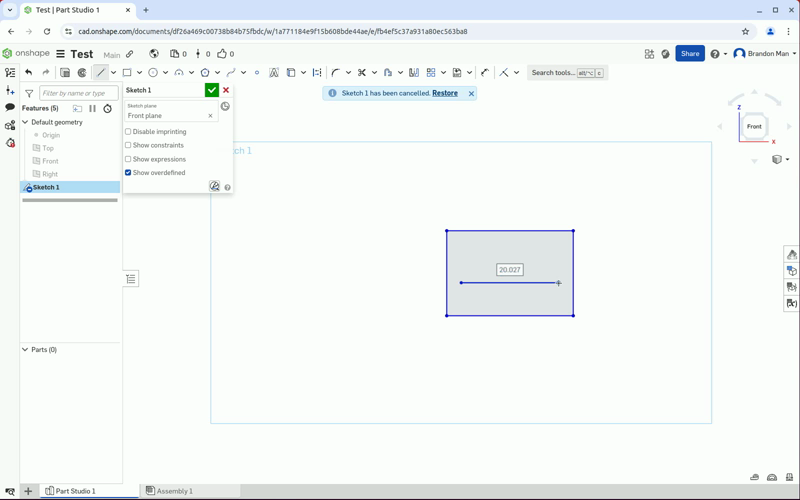
mouse_move(588, 282)
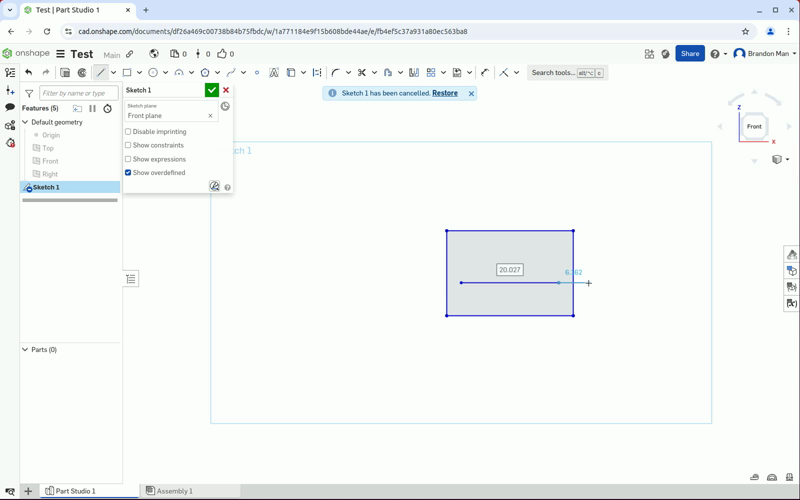
mouse_move(558, 245)
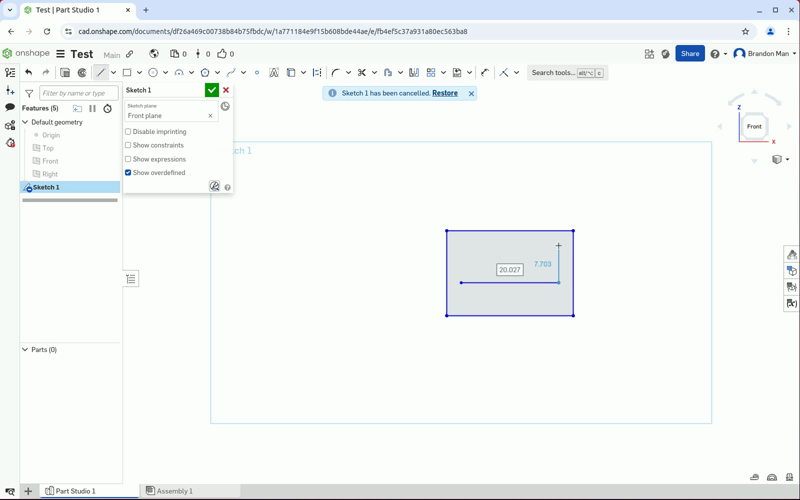
click(558, 245)
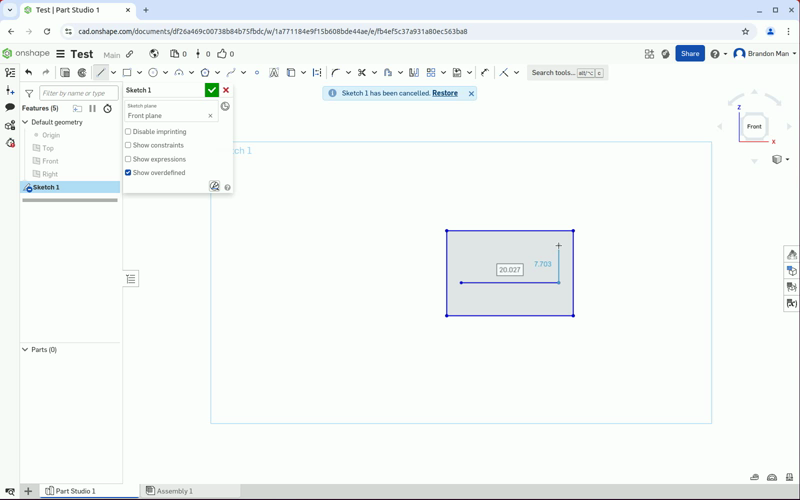
key_up(shift)
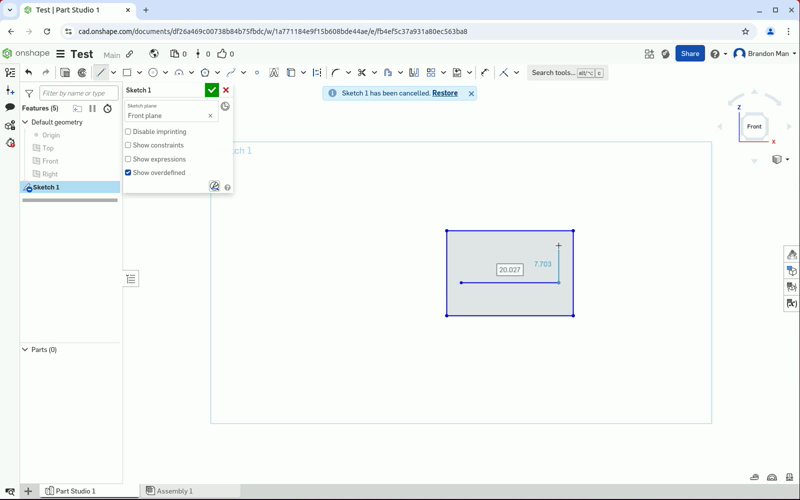
key_down(shift)
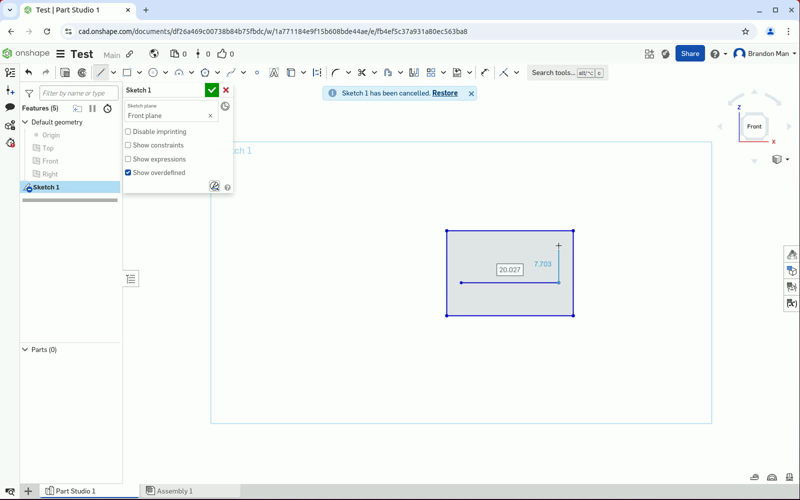
mouse_move(461, 245)
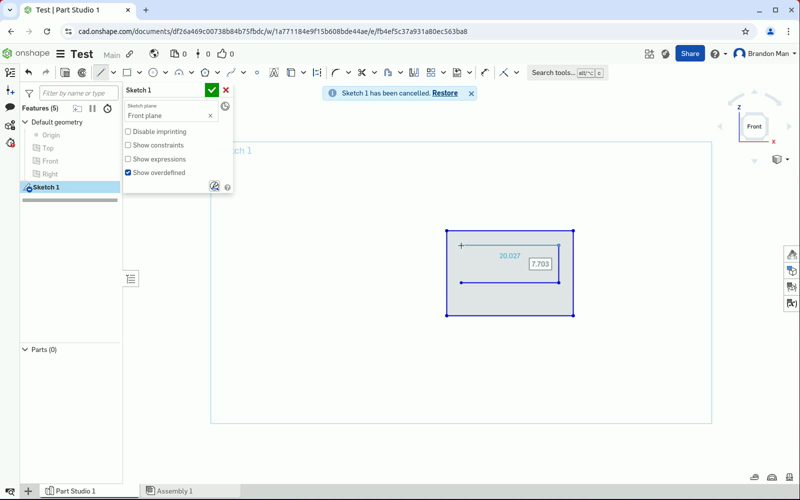
click(461, 245)
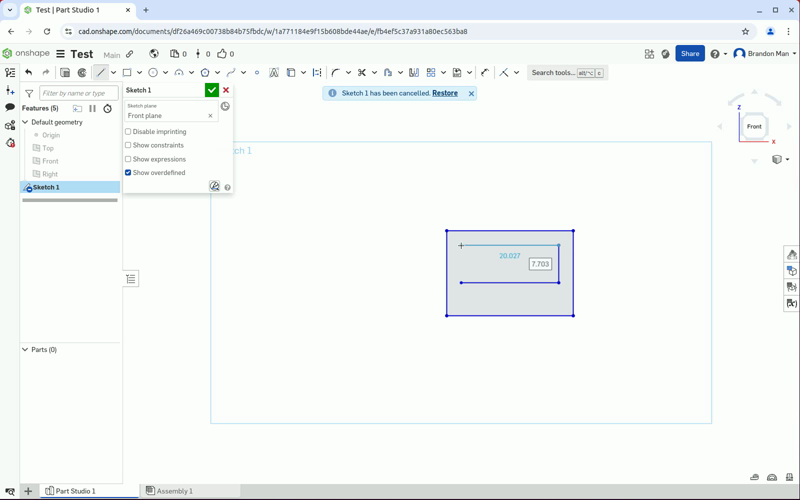
key_up(shift)
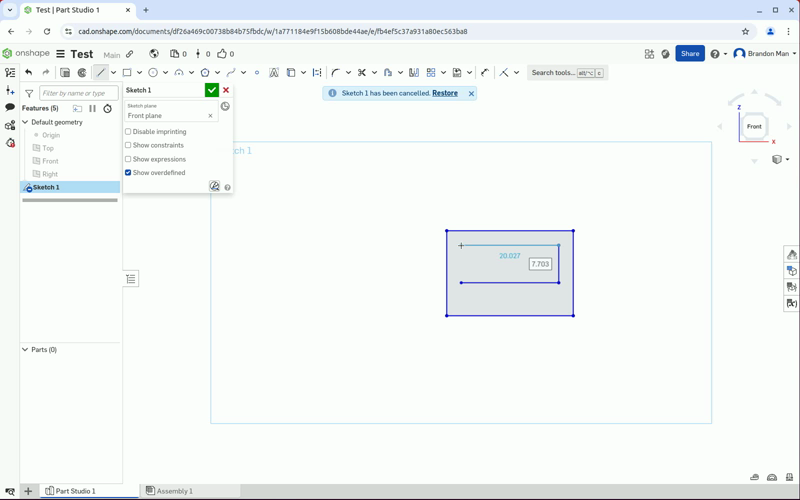
mouse_move(491, 245)
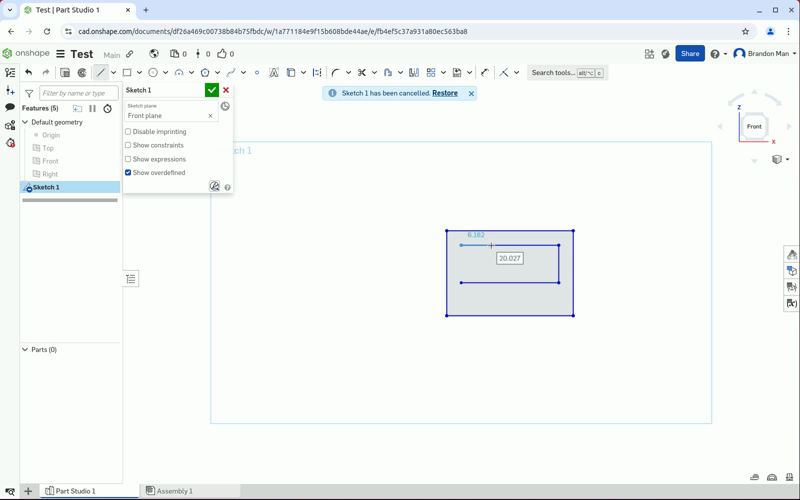
key_down(shift)
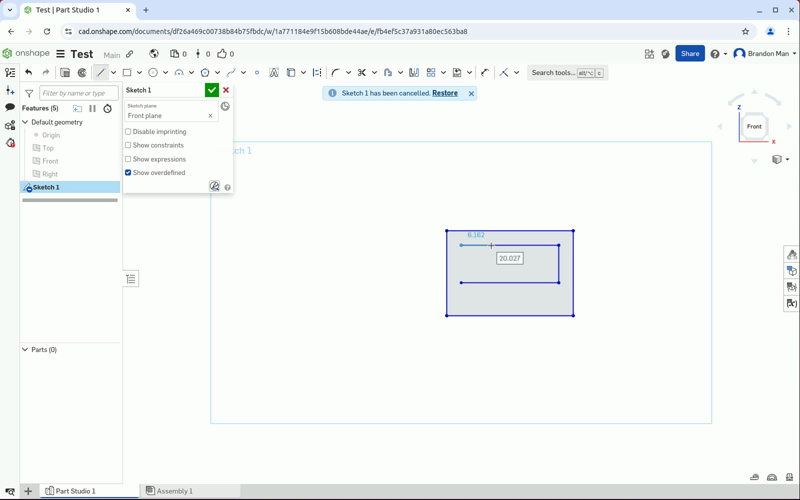
mouse_move(461, 282)
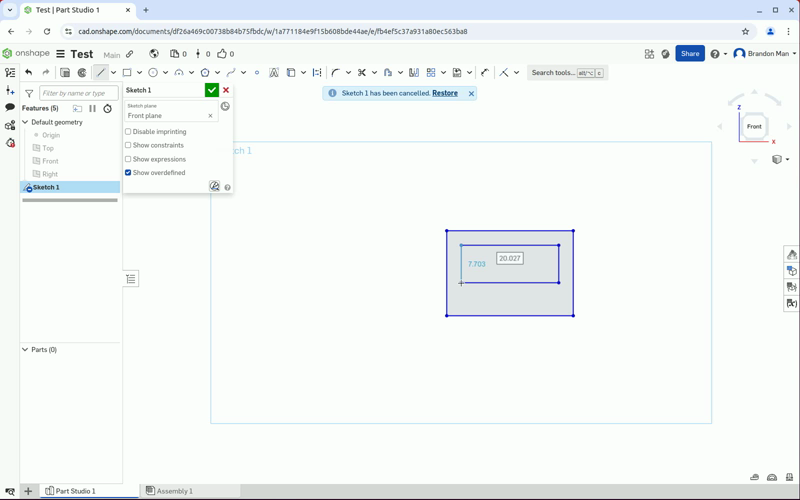
key_up(shift)
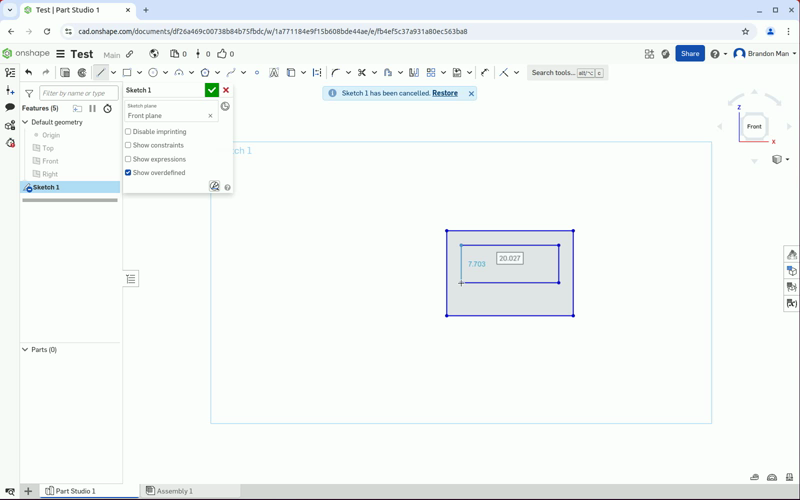
click(461, 282)
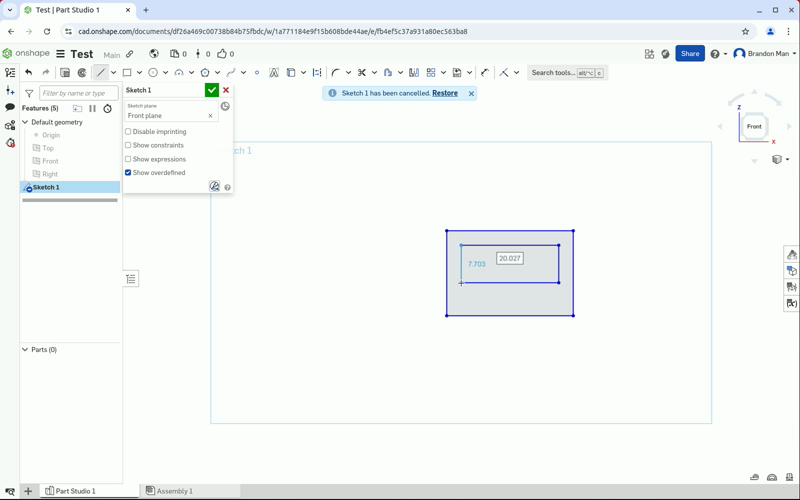
key(esc)
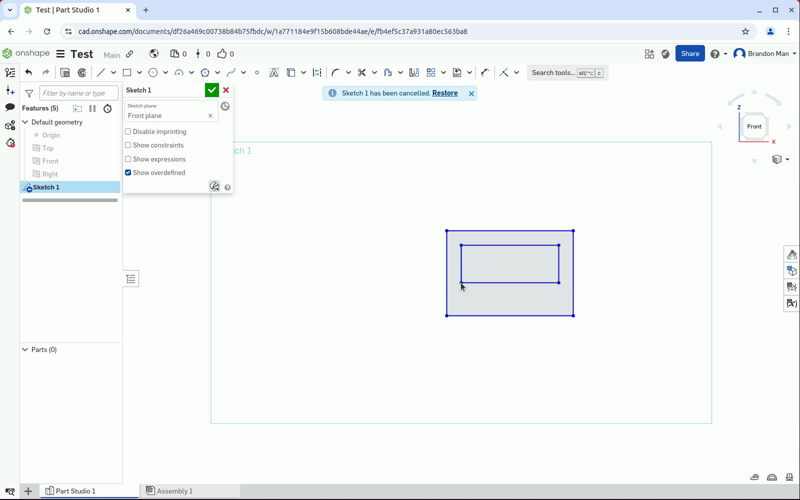
mouse_move(455, 263)
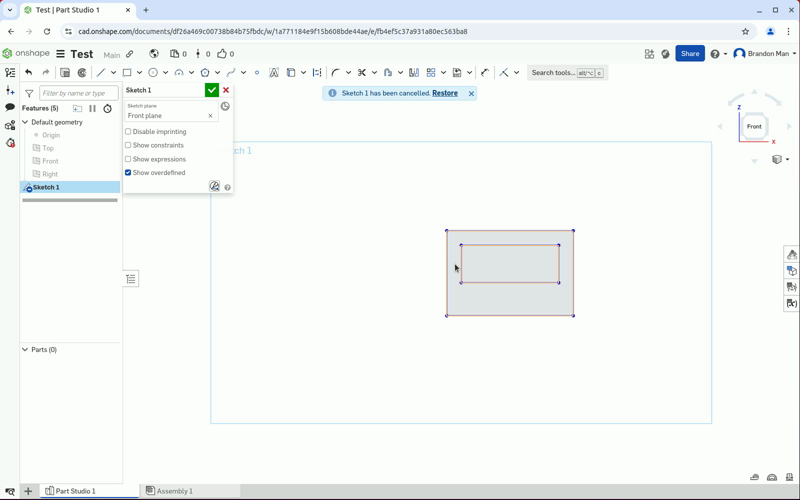
click(455, 263)
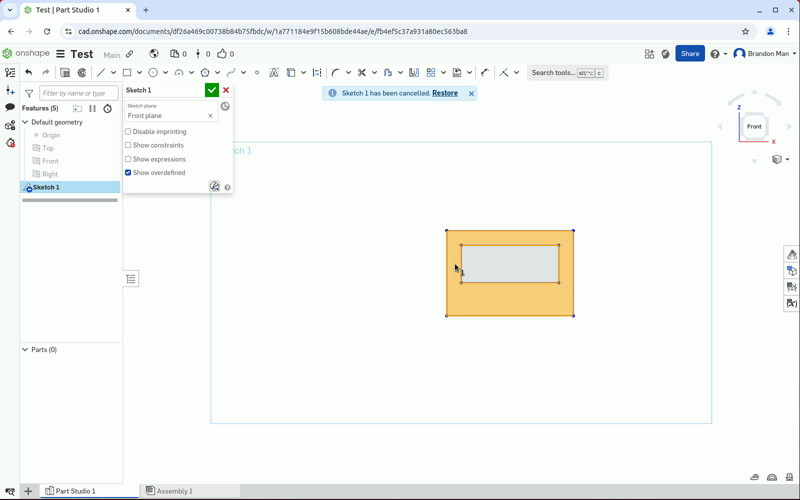
mouse_move(73, 352)
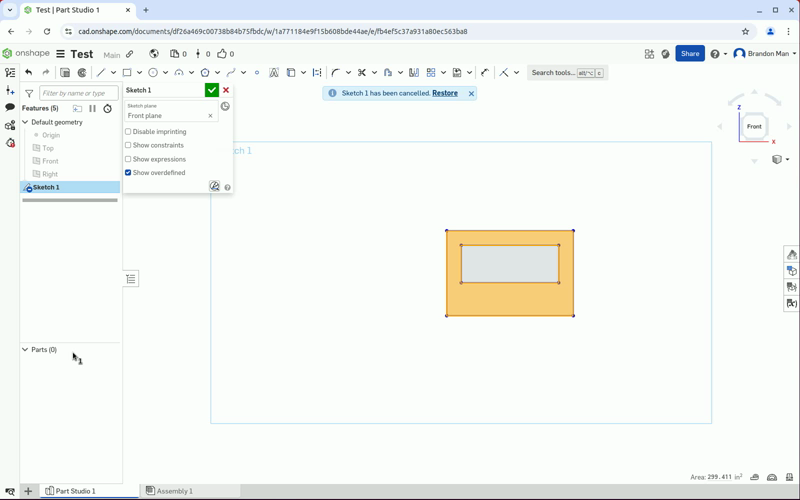
key(shift+y)
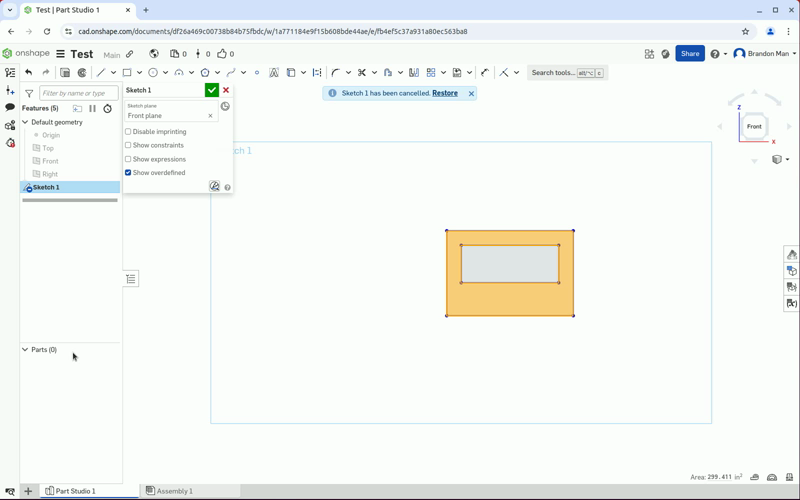
key(shift+e)
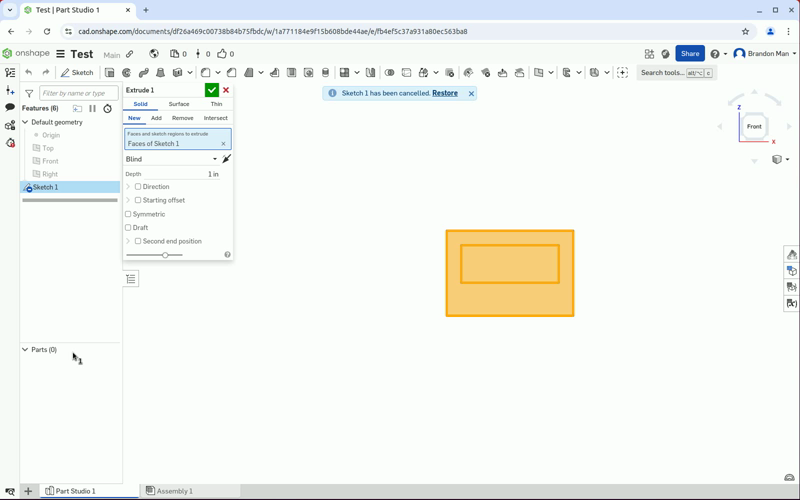
mouse_move(143, 106)
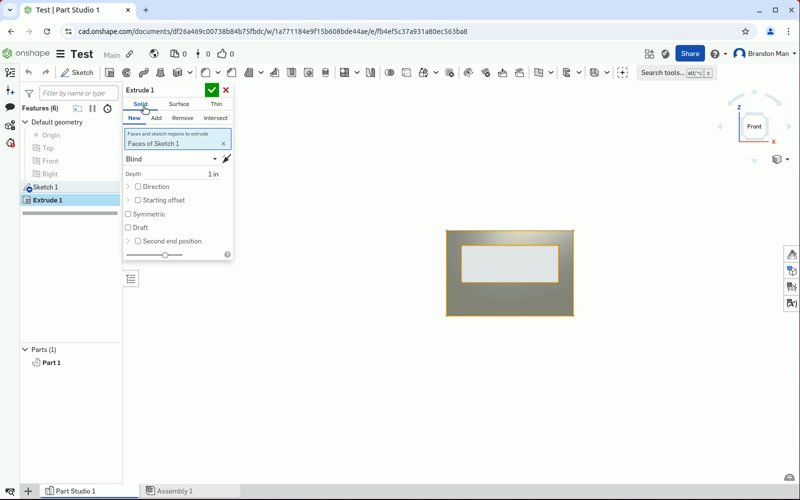
click(143, 106)
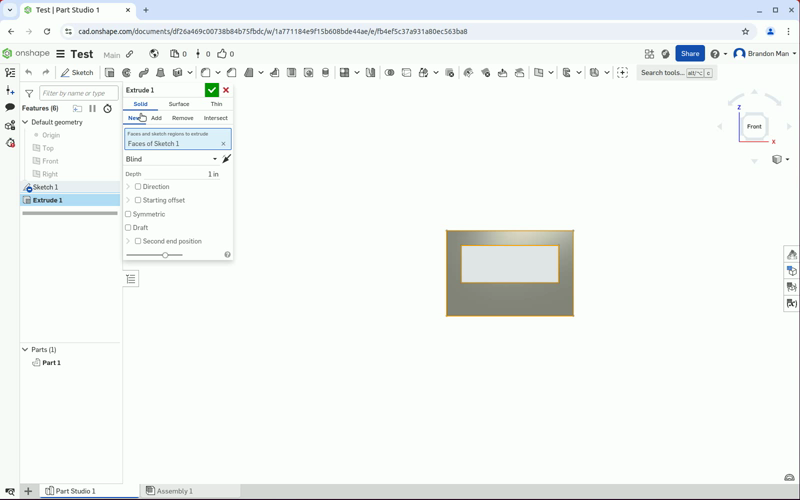
mouse_move(137, 120)
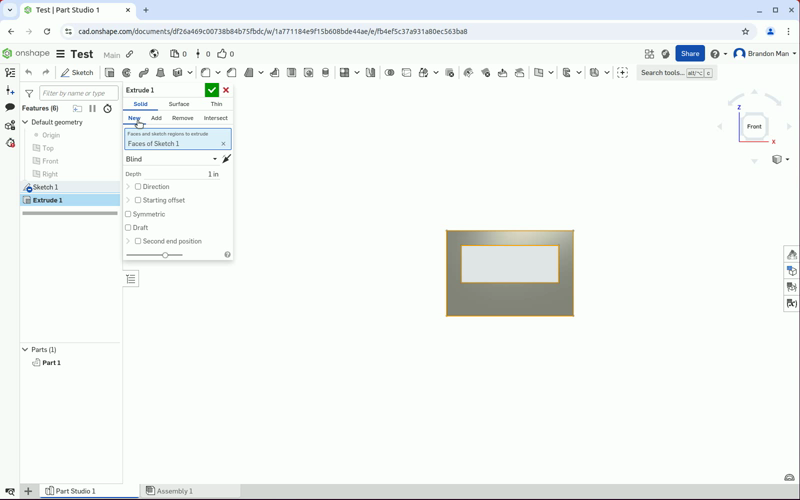
click(137, 120)
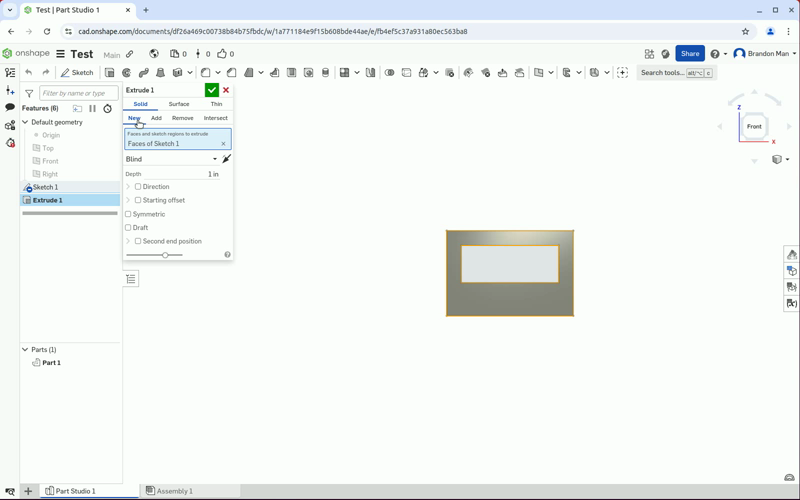
key(tab, 4)
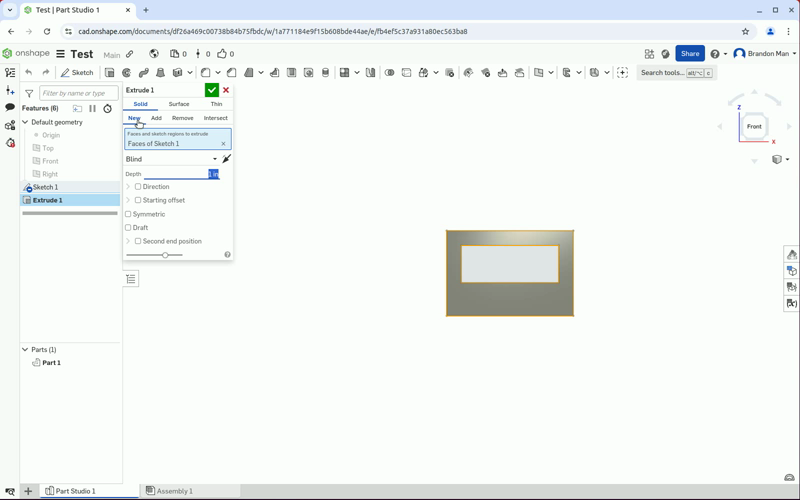
text(-0.481)
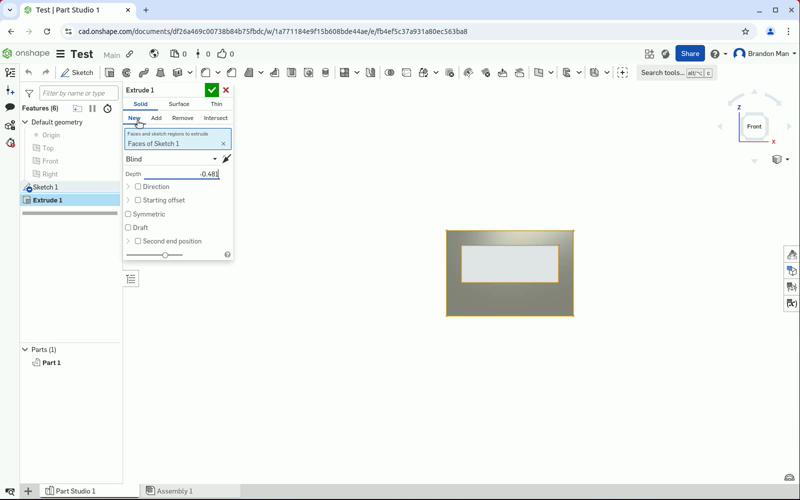
key(enter)
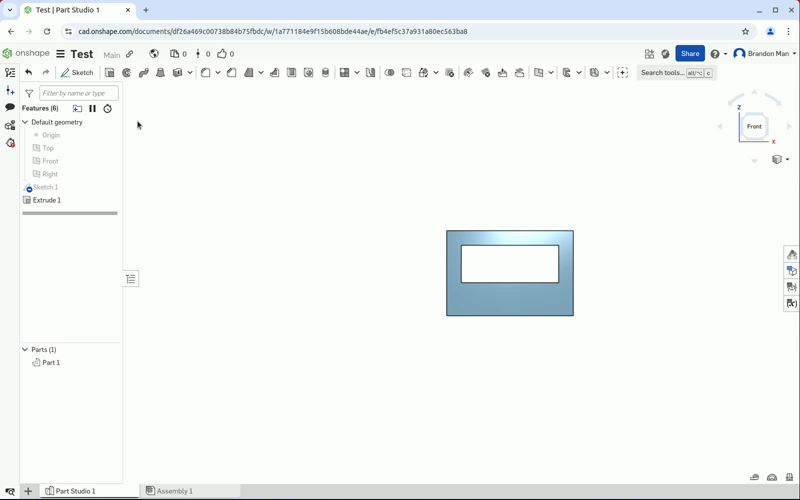
key(shift+h)
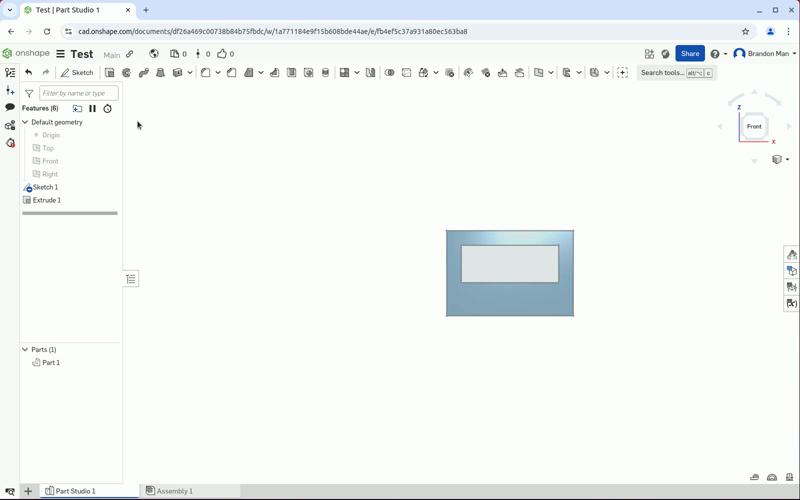
key(shift+h)
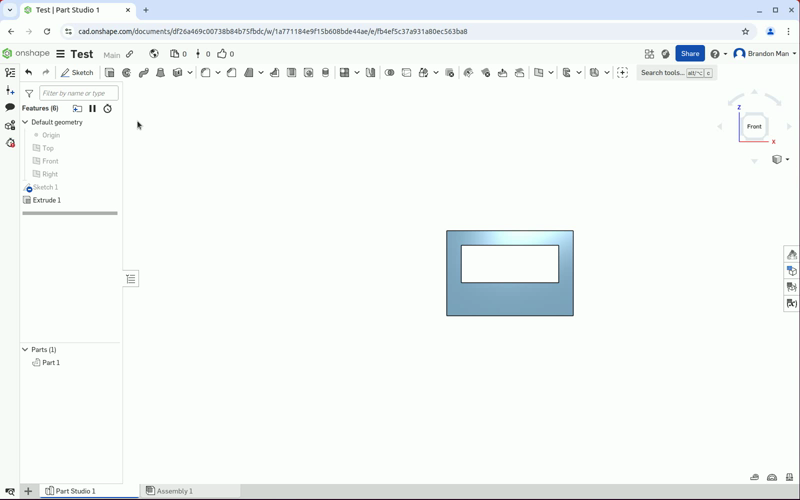
mouse_move(73, 189)
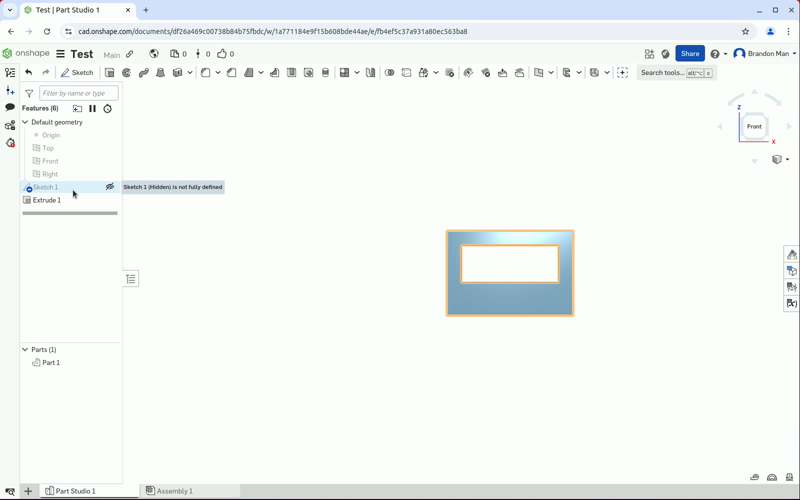
click(73, 189)
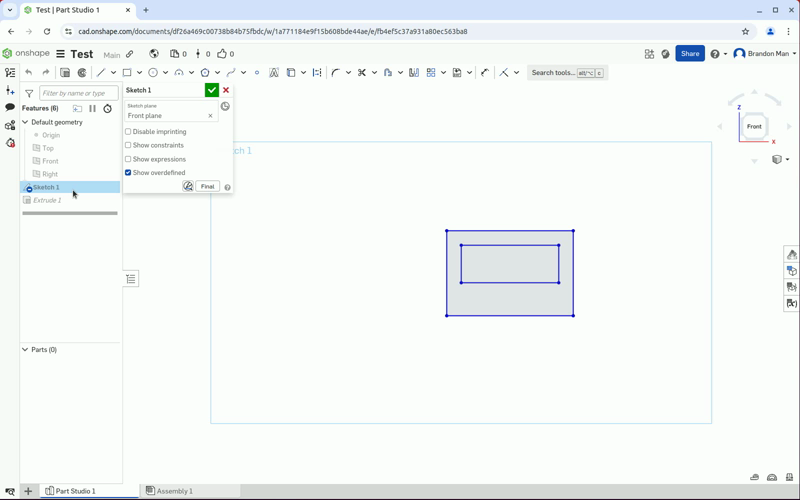
mouse_move(229, 92)
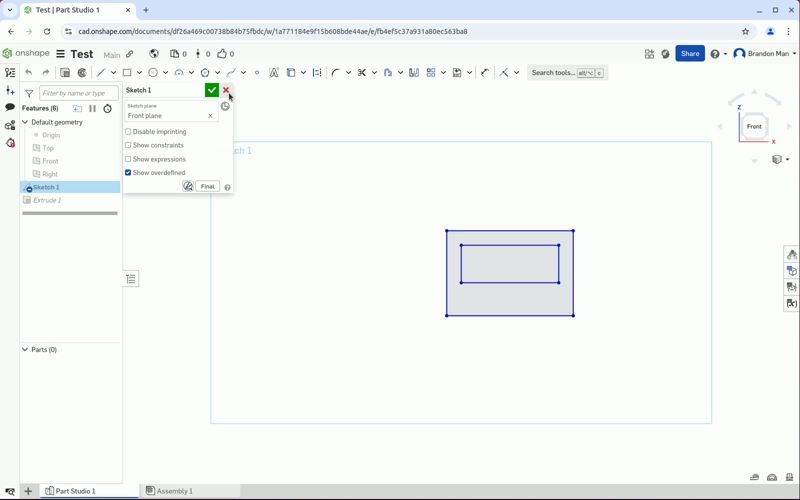
click(229, 92)
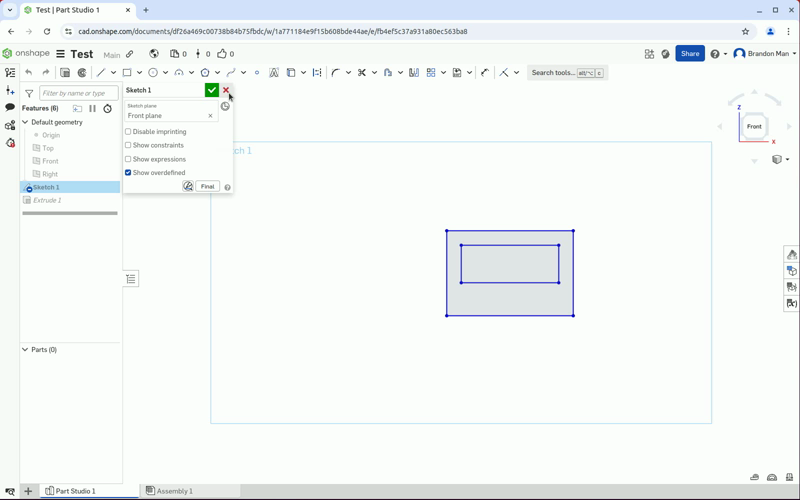
key(shift+s)
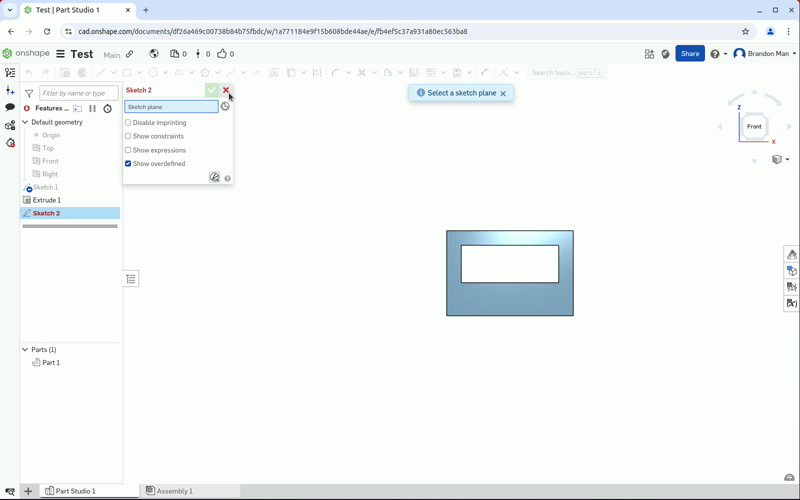
mouse_move(73, 163)
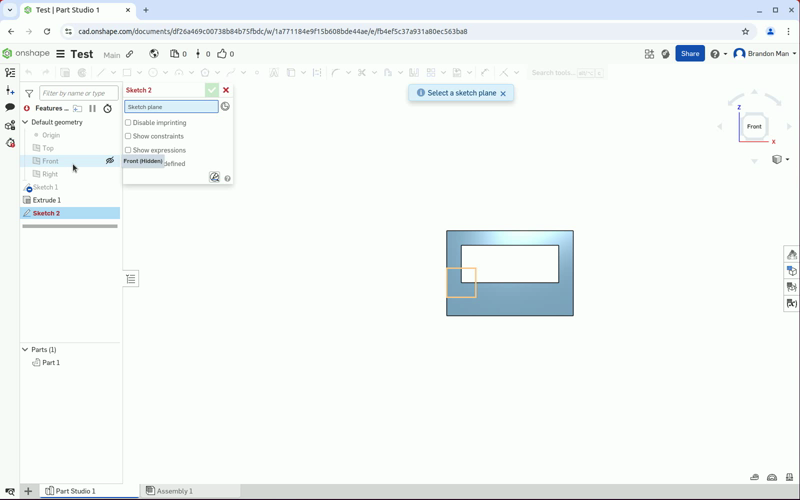
click(73, 163)
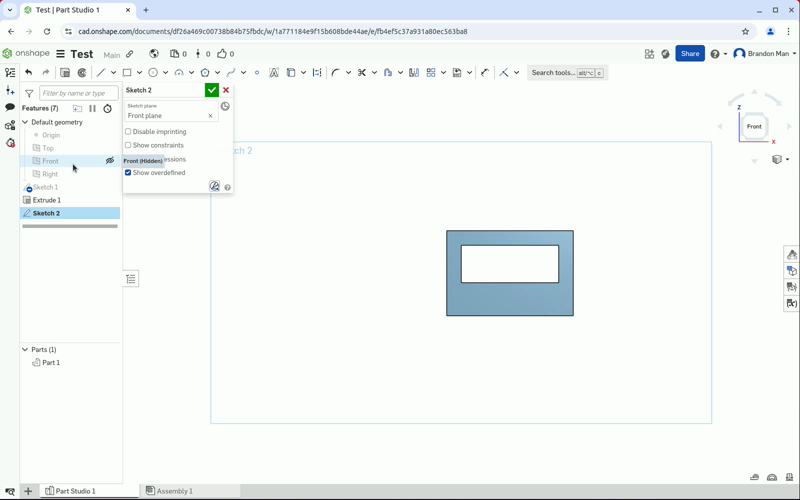
mouse_move(73, 352)
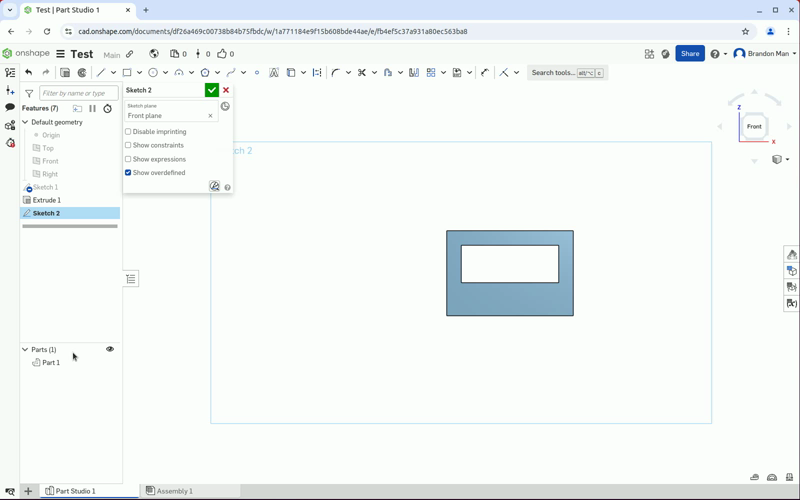
key(y)
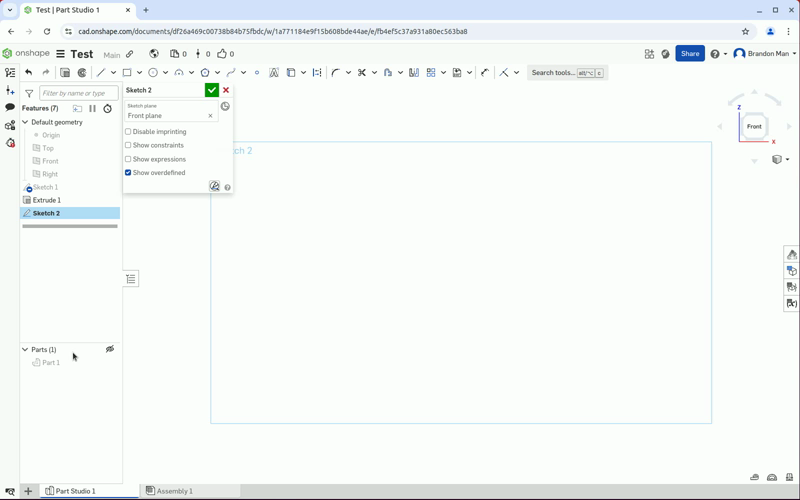
key(l)
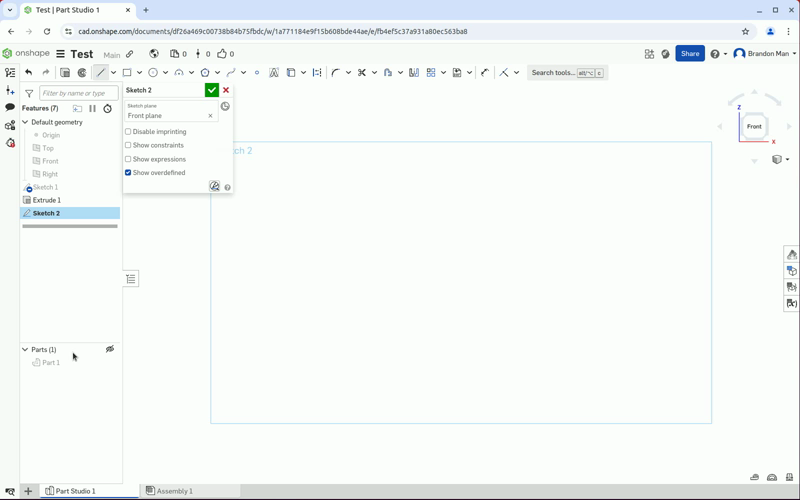
key_down(shift)
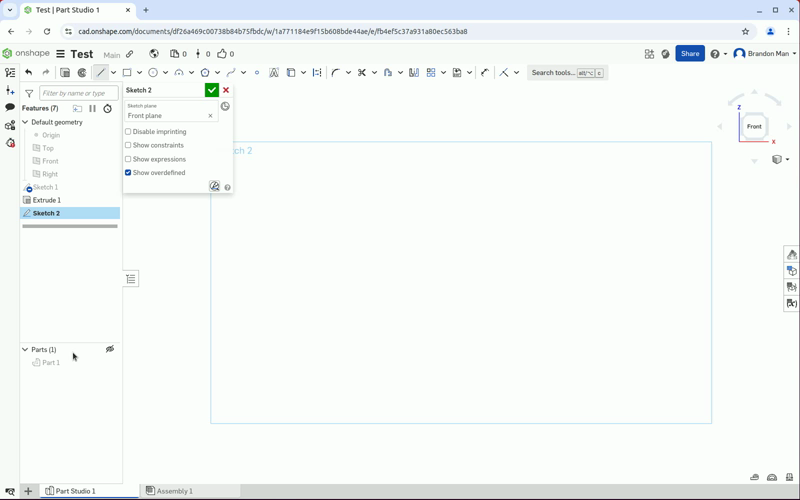
mouse_move(446, 319)
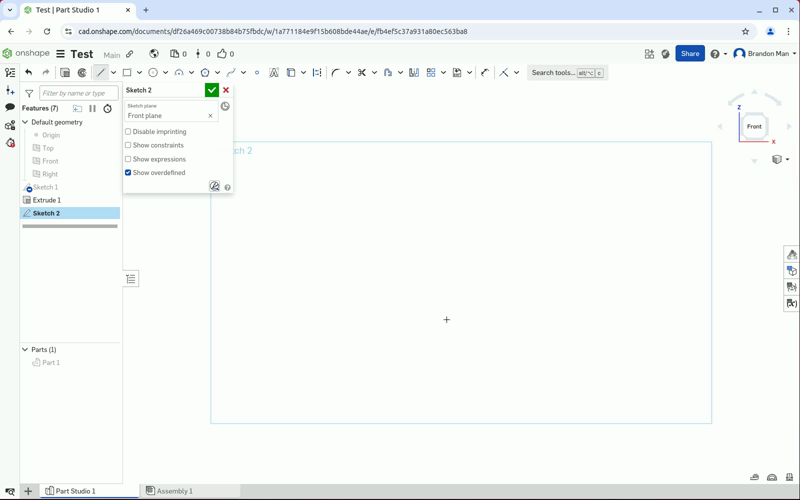
click(446, 319)
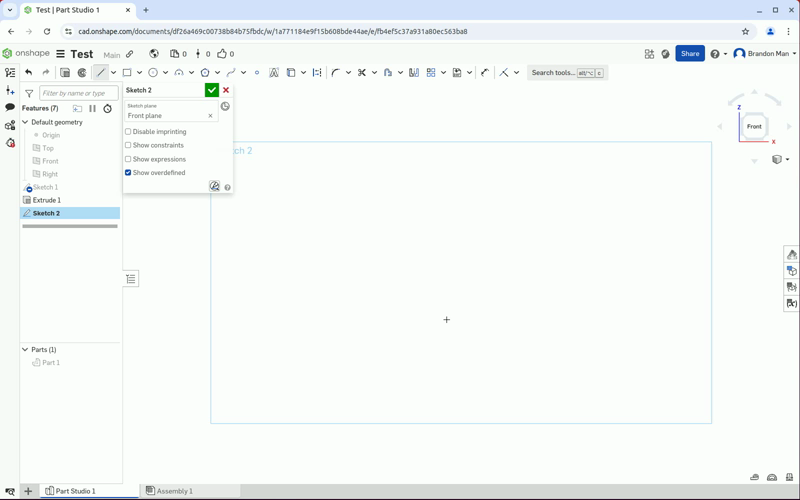
key_up(shift)
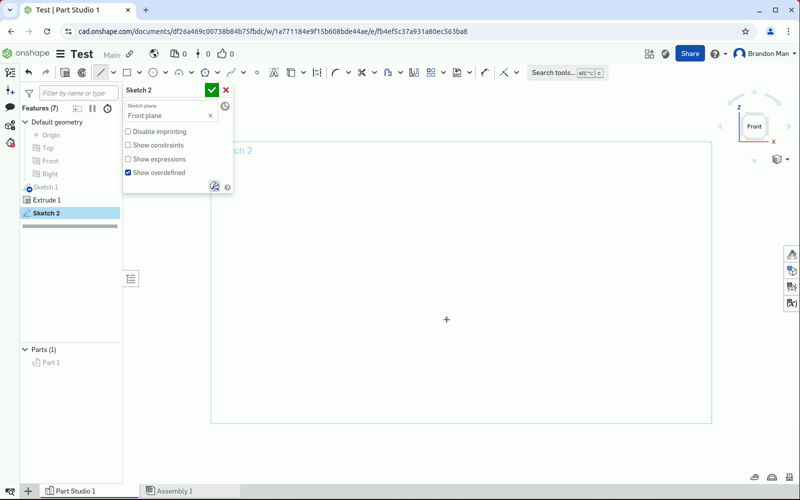
key_down(shift)
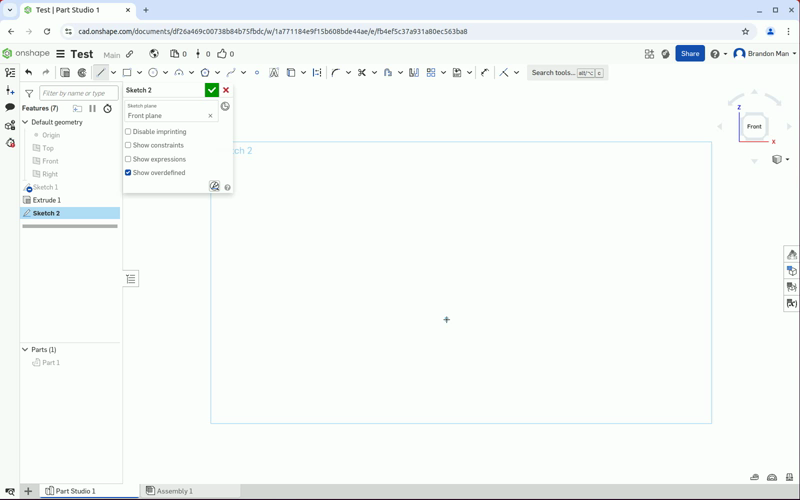
mouse_move(573, 319)
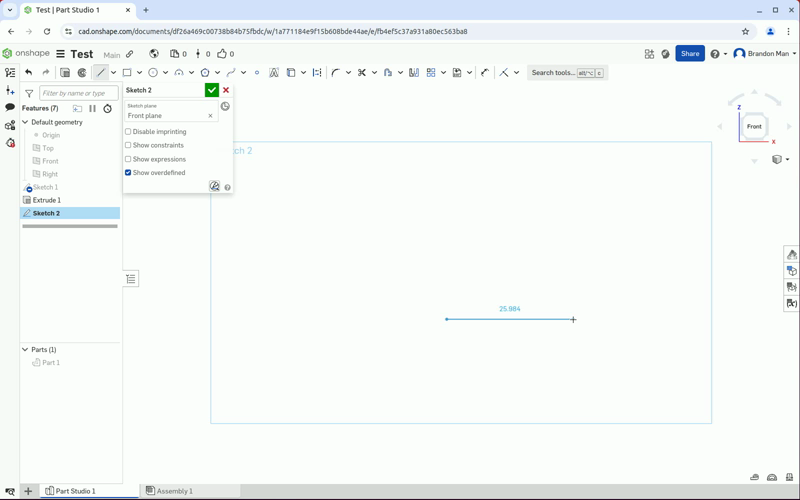
click(573, 319)
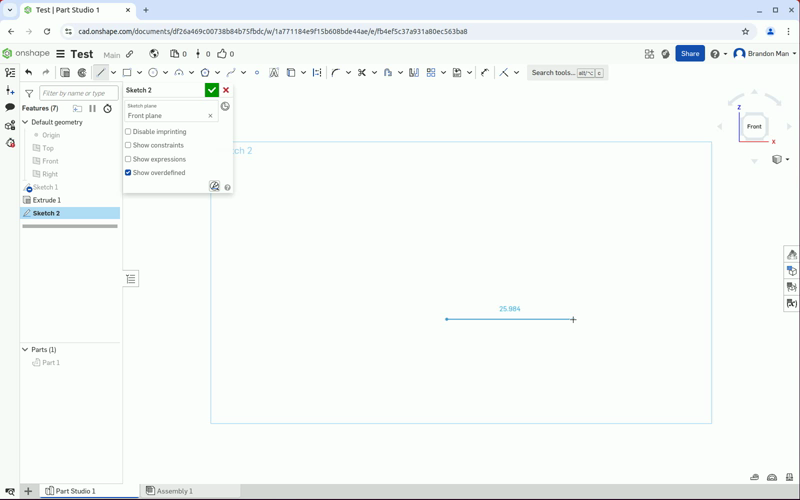
key_up(shift)
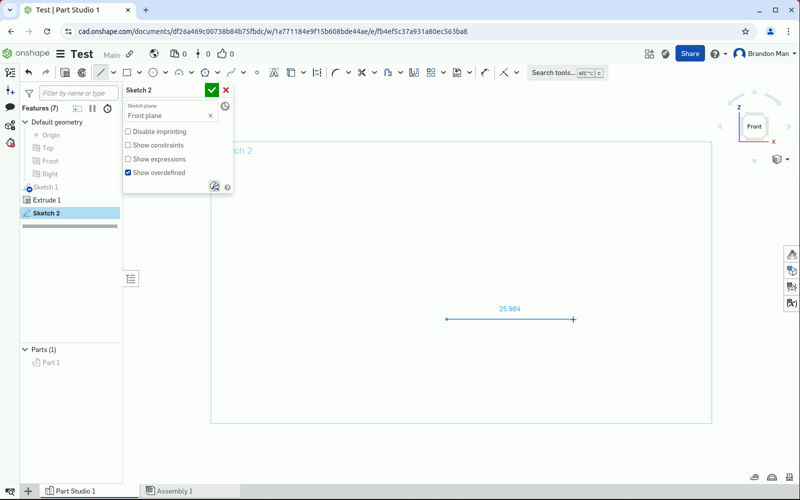
key_down(shift)
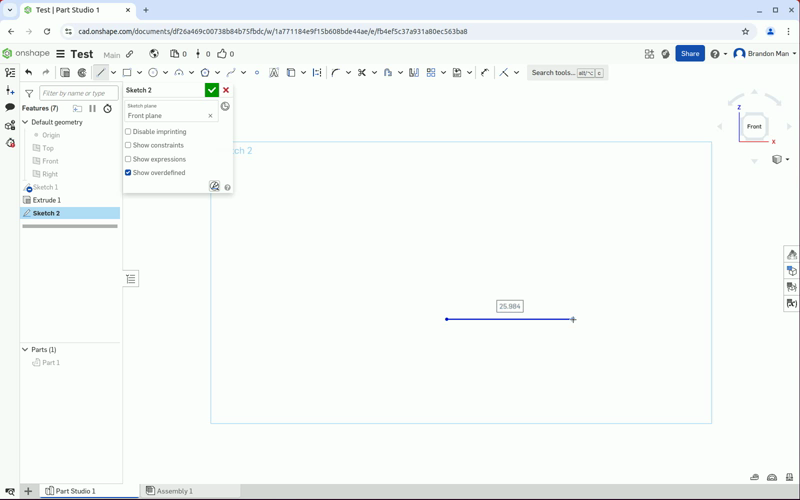
mouse_move(589, 319)
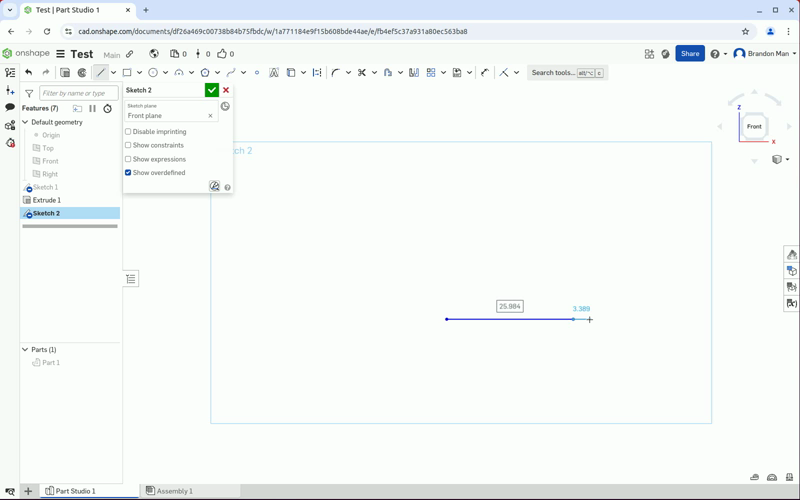
mouse_move(573, 316)
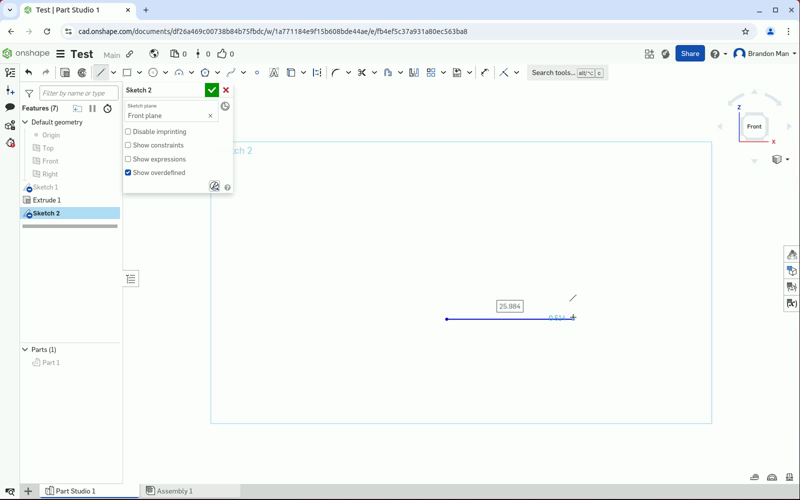
scroll(6)
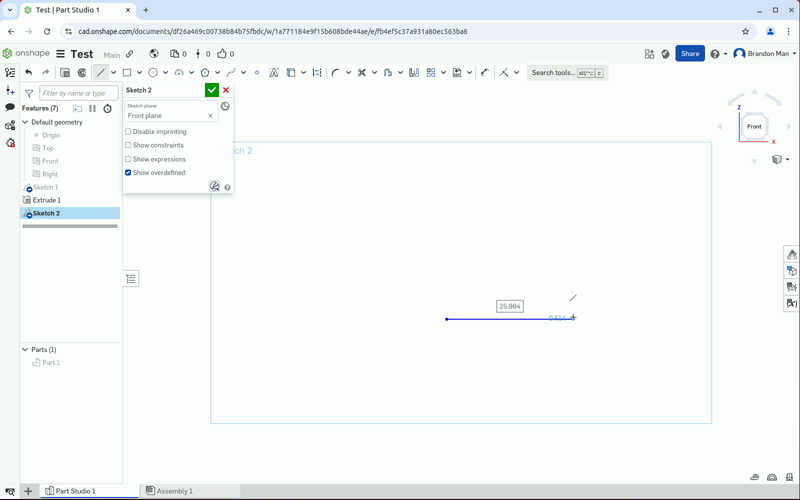
scroll(6)
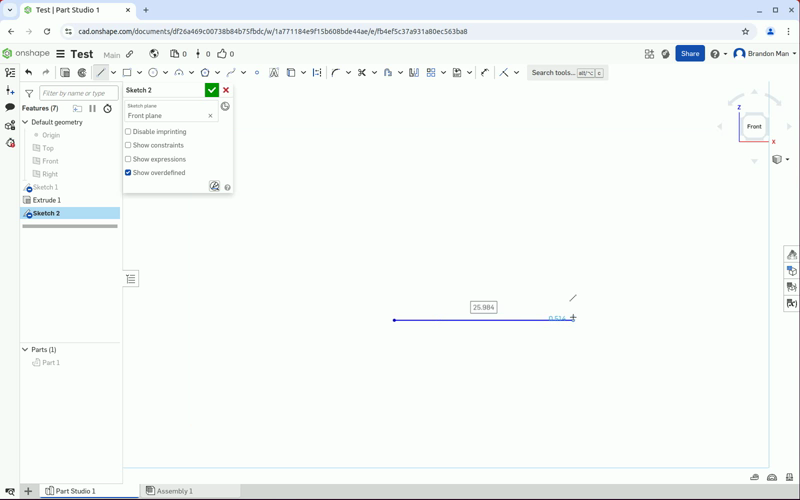
scroll(6)
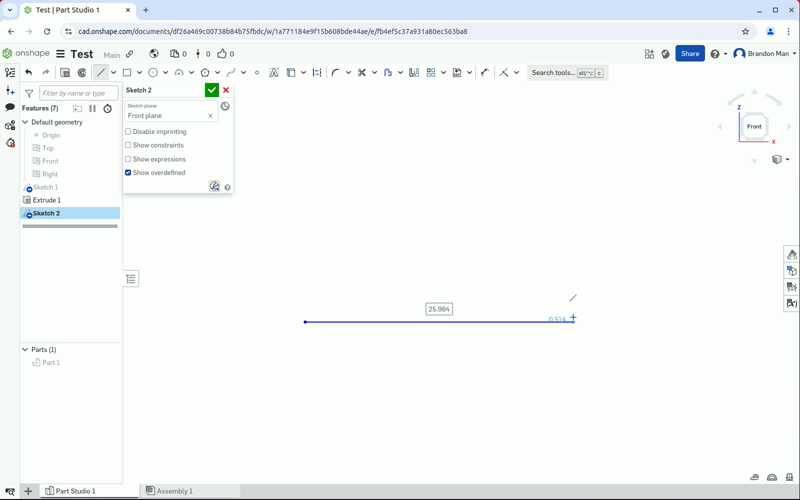
scroll(6)
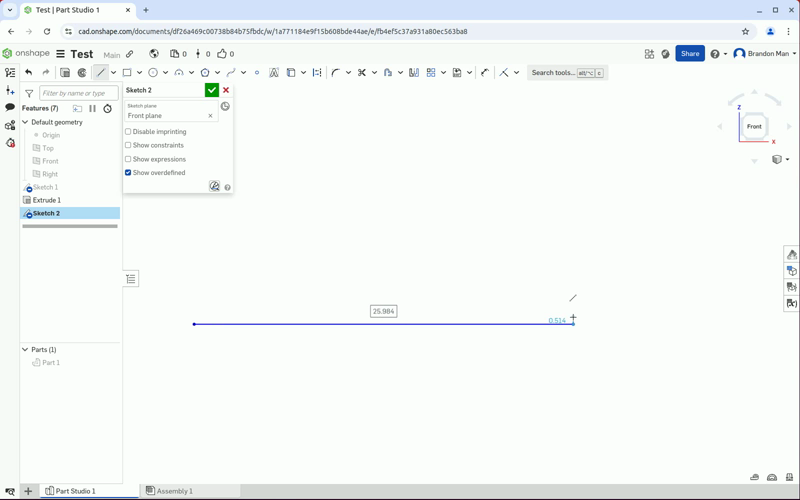
scroll(6)
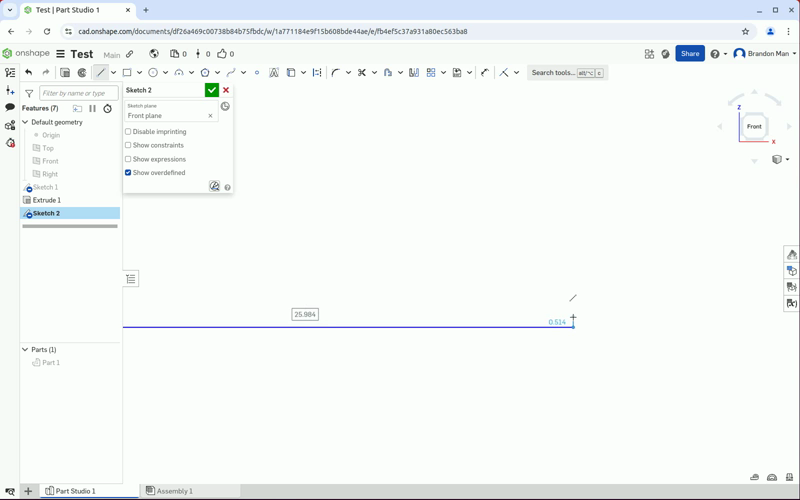
scroll(6)
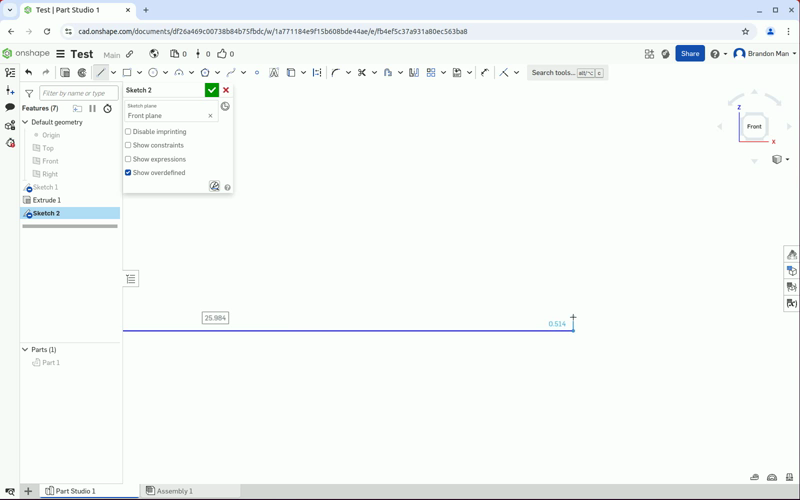
scroll(6)
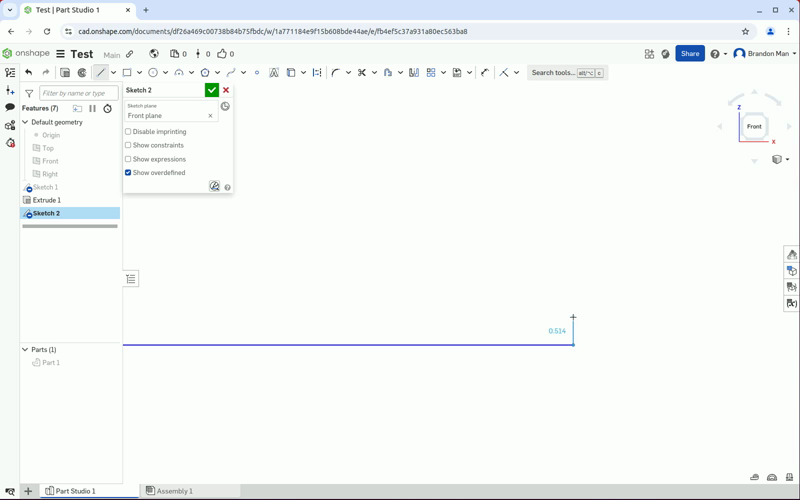
click(573, 316)
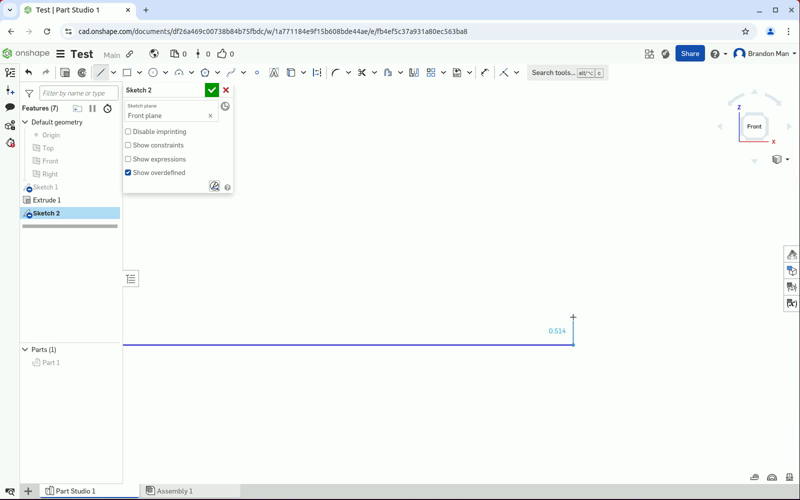
scroll(-6)
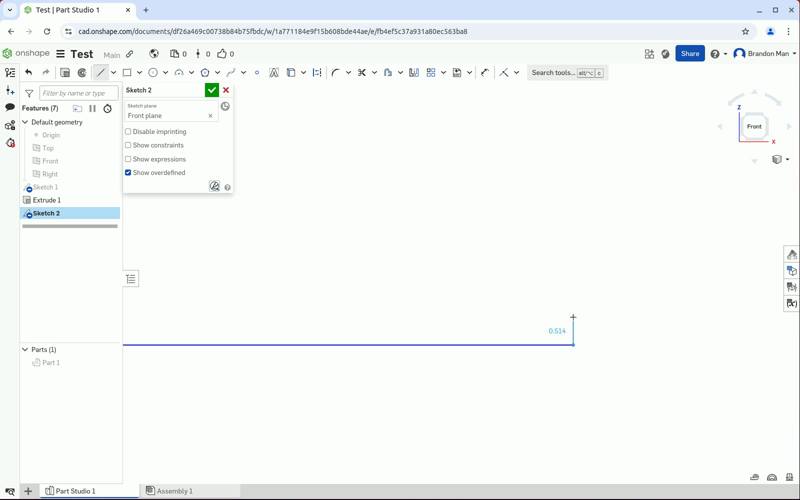
scroll(-6)
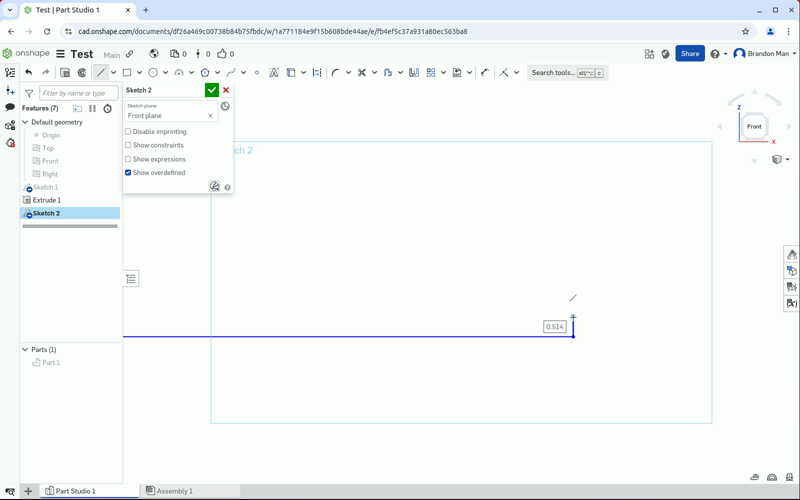
scroll(-6)
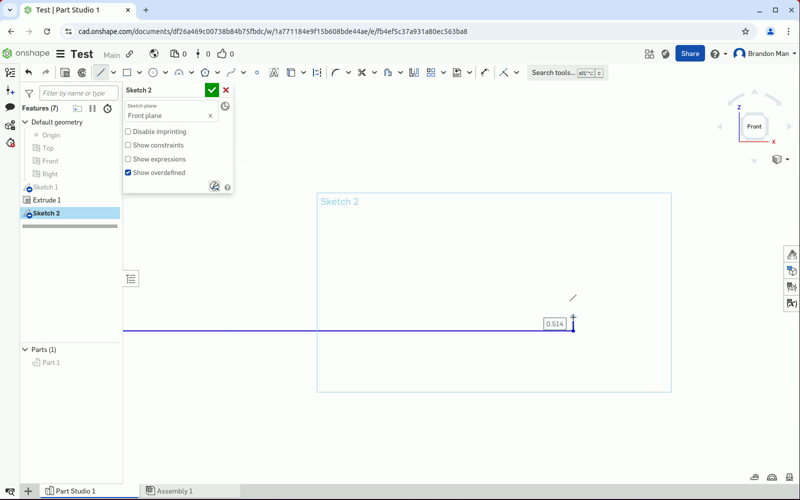
scroll(-6)
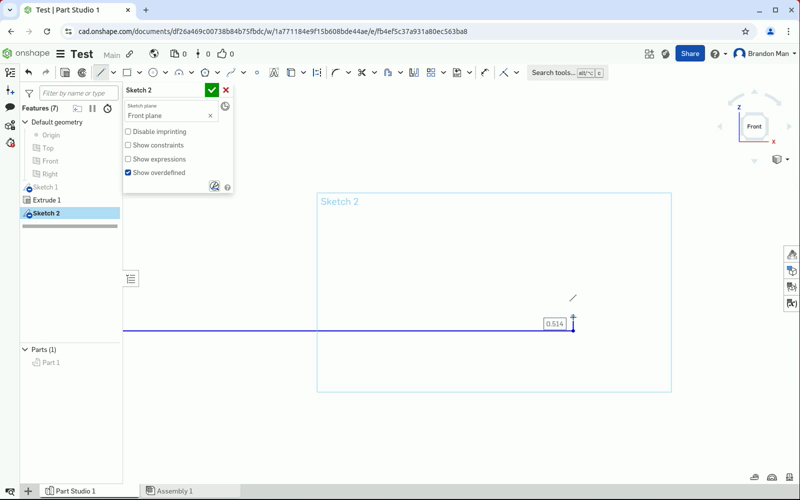
scroll(-6)
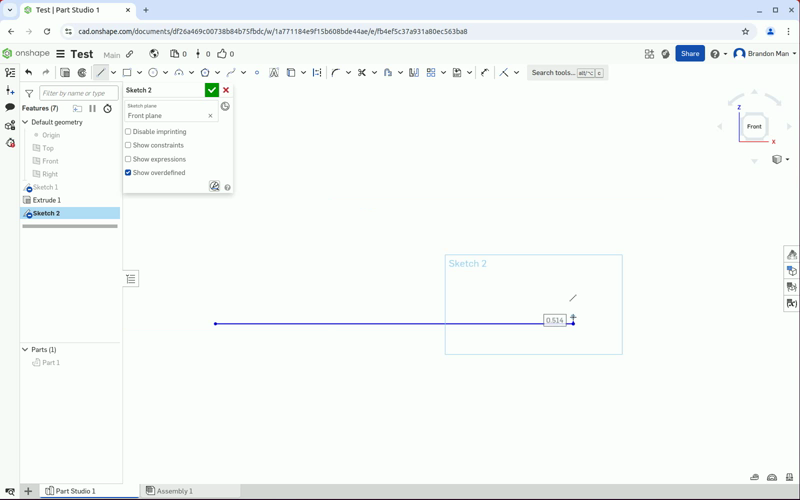
scroll(-6)
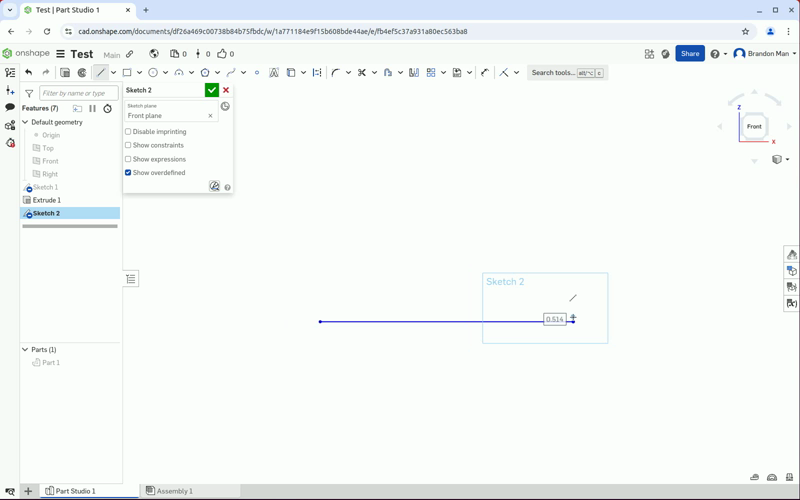
scroll(-6)
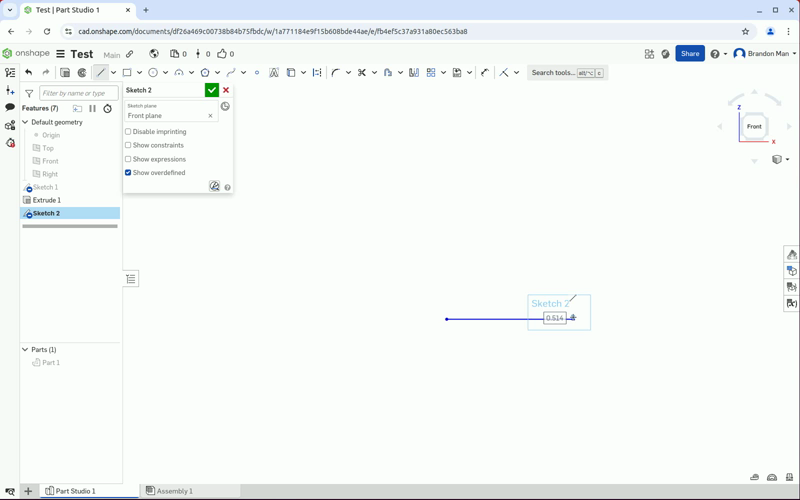
key_up(shift)
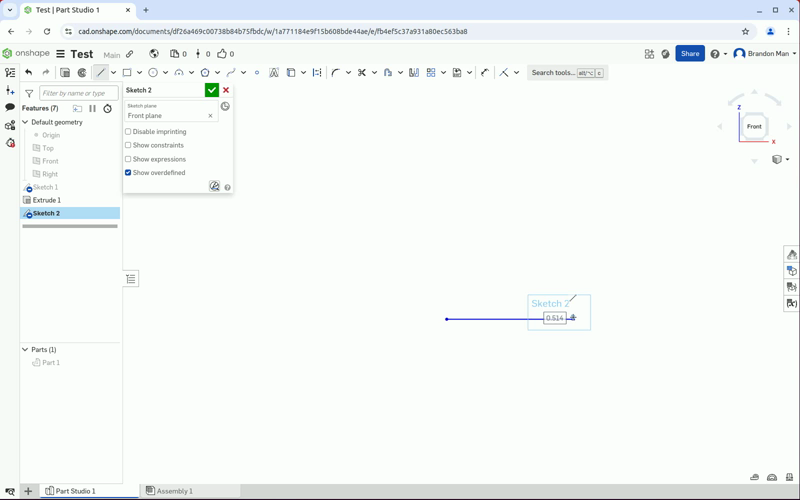
key_down(shift)
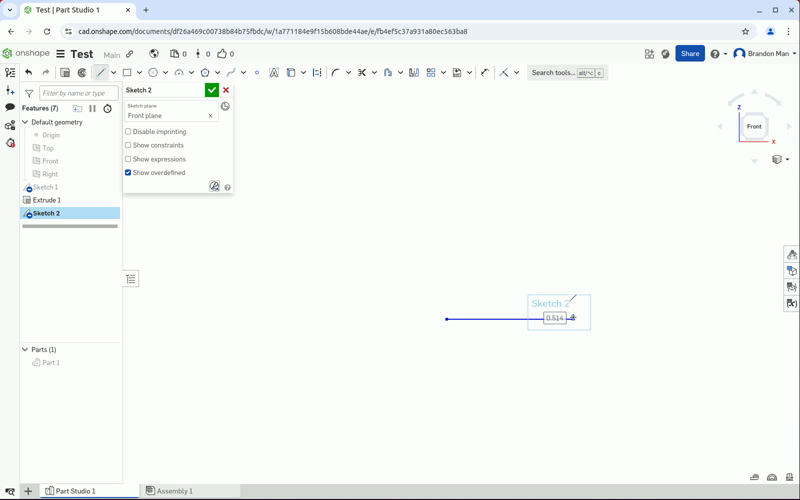
mouse_move(446, 316)
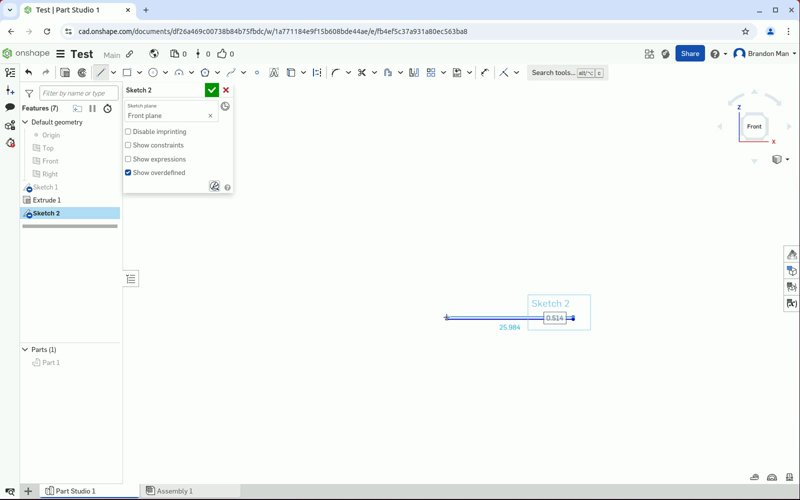
scroll(6)
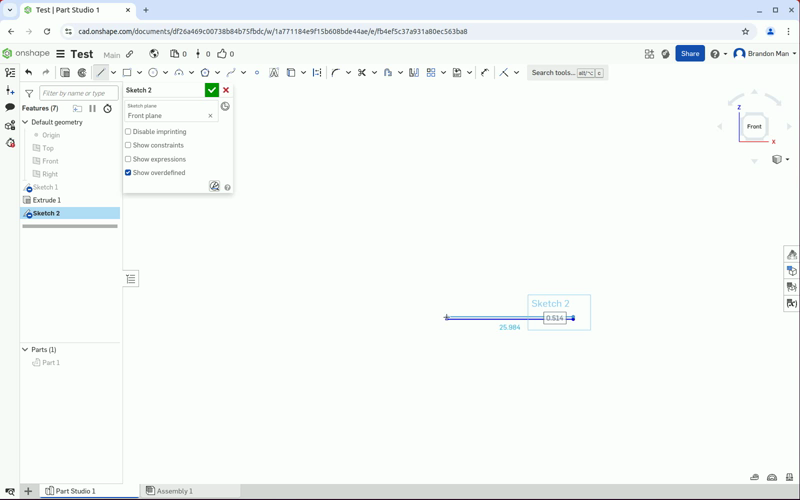
scroll(6)
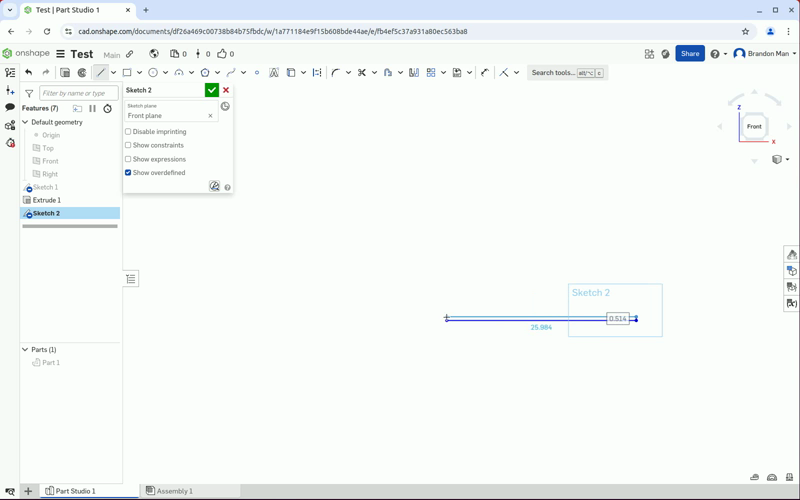
scroll(6)
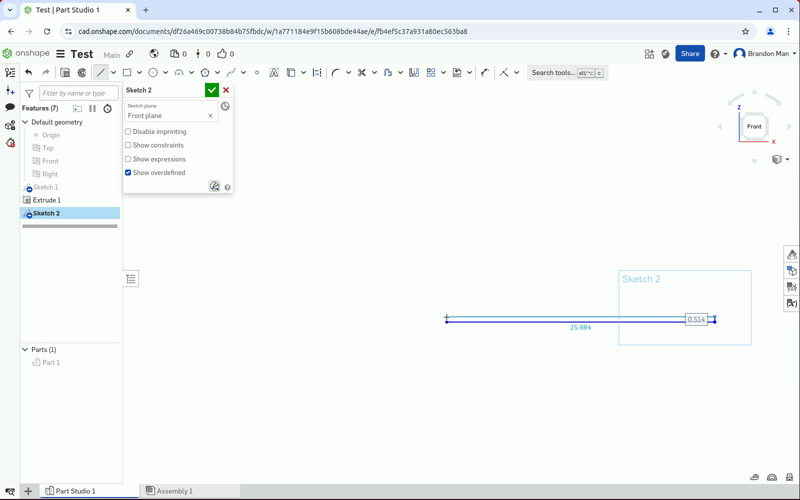
scroll(6)
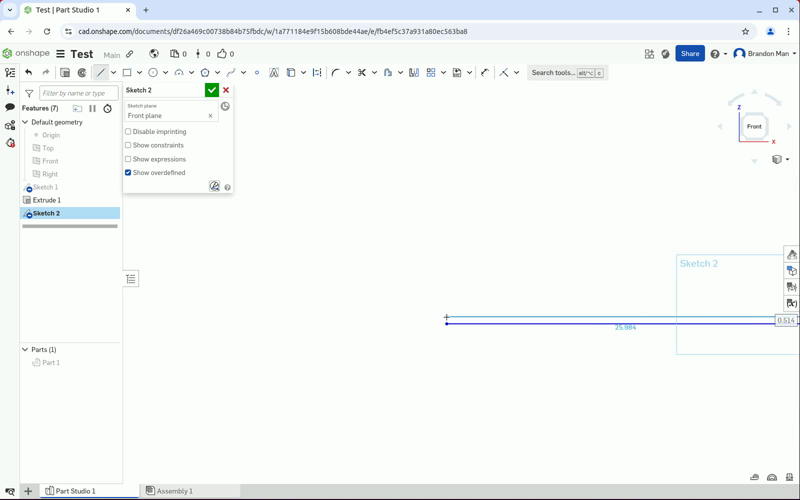
scroll(6)
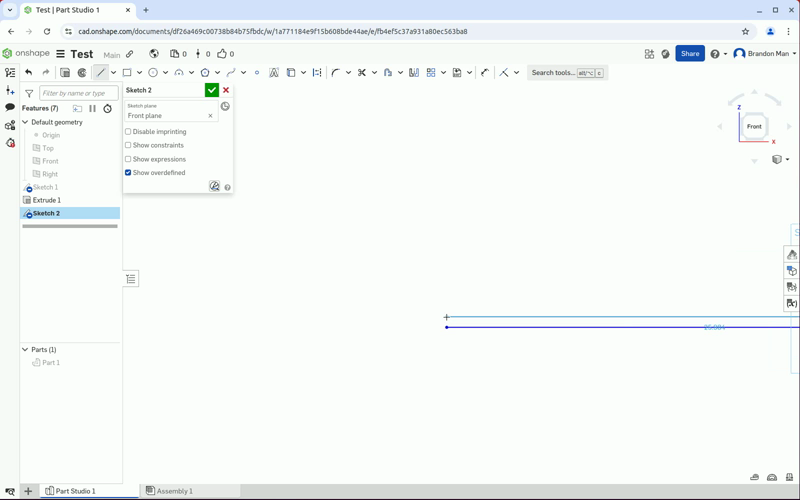
scroll(6)
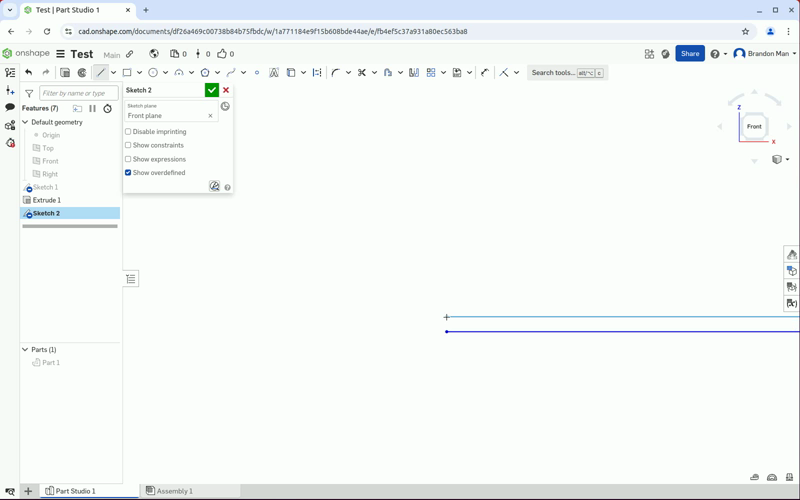
scroll(6)
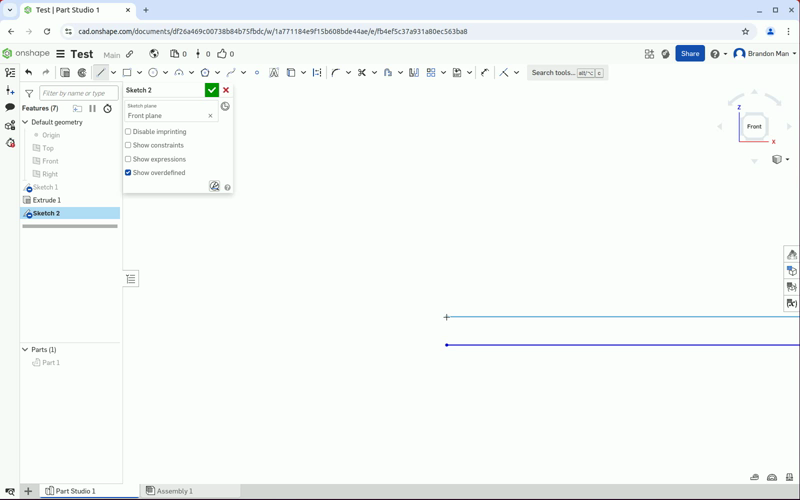
click(446, 316)
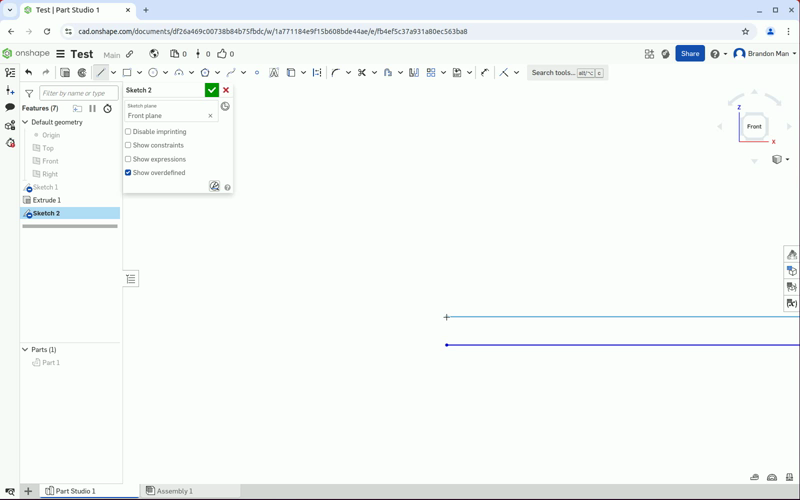
scroll(-6)
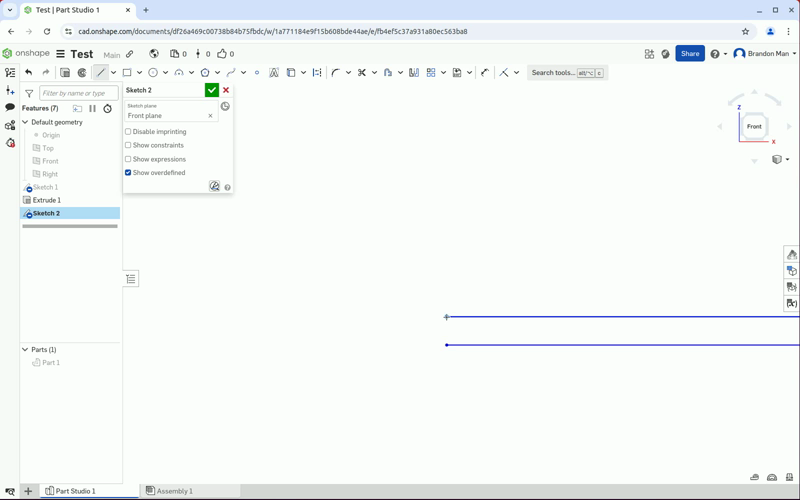
scroll(-6)
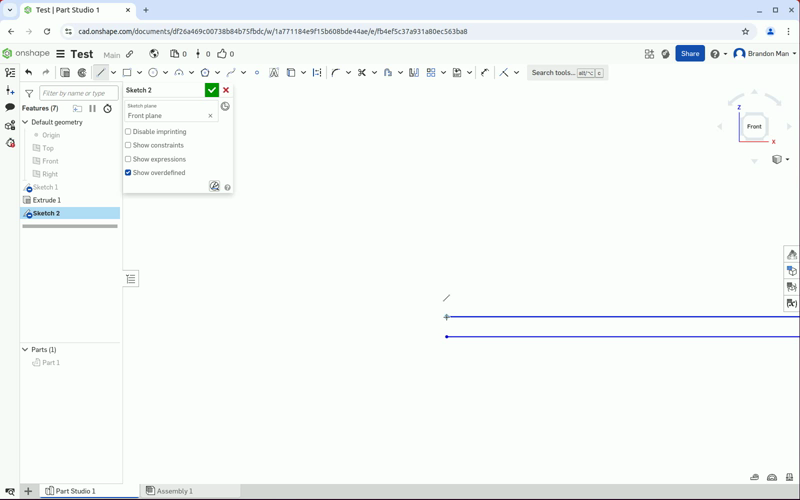
scroll(-6)
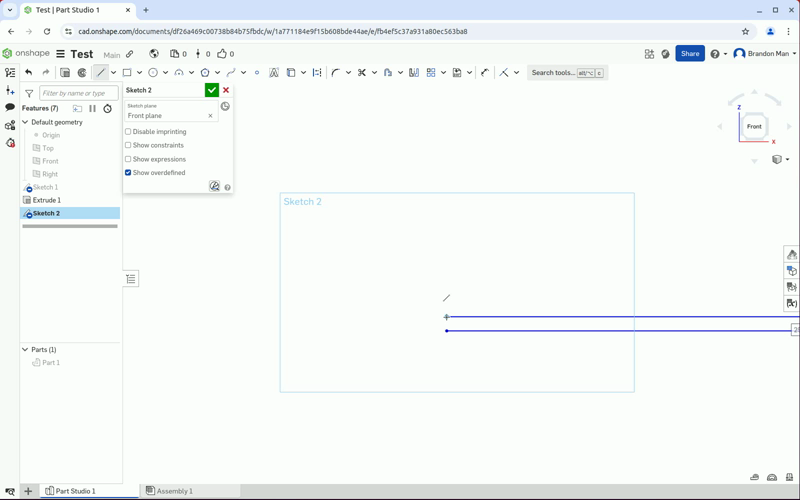
scroll(-6)
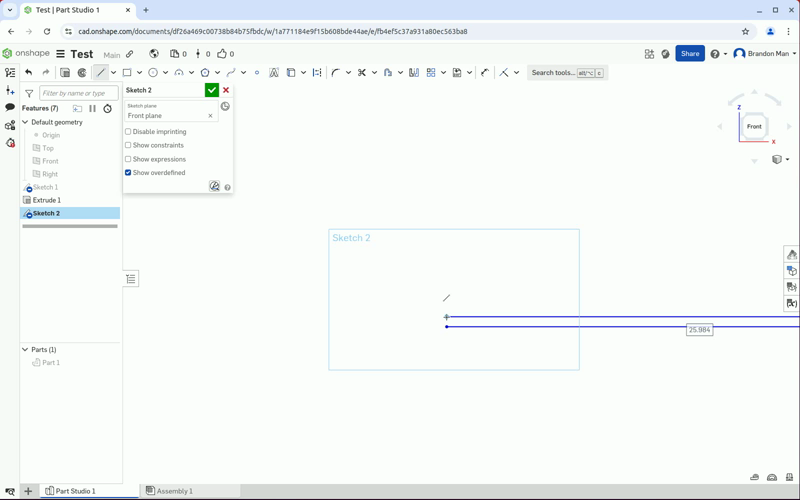
scroll(-6)
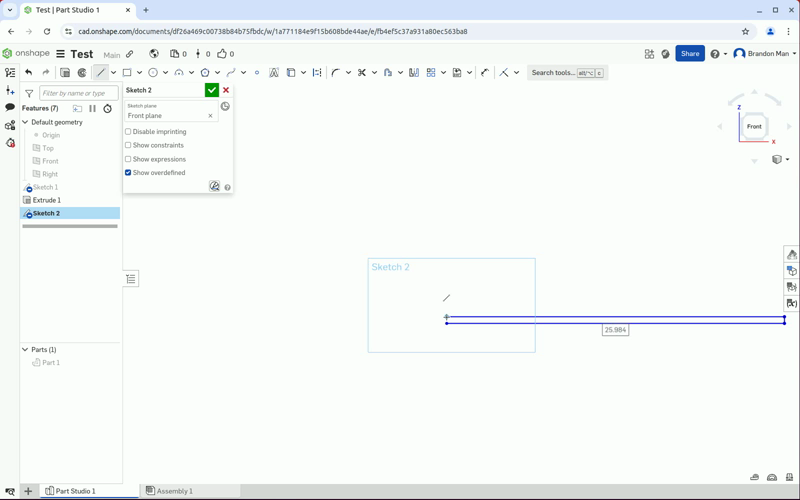
scroll(-6)
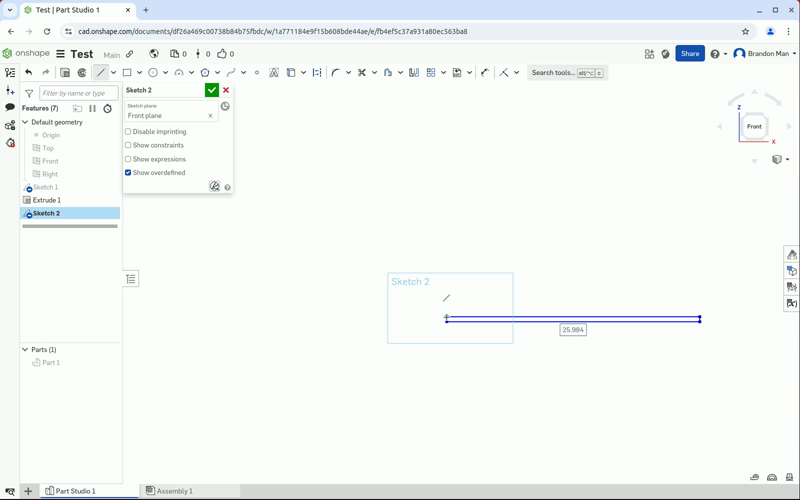
scroll(-6)
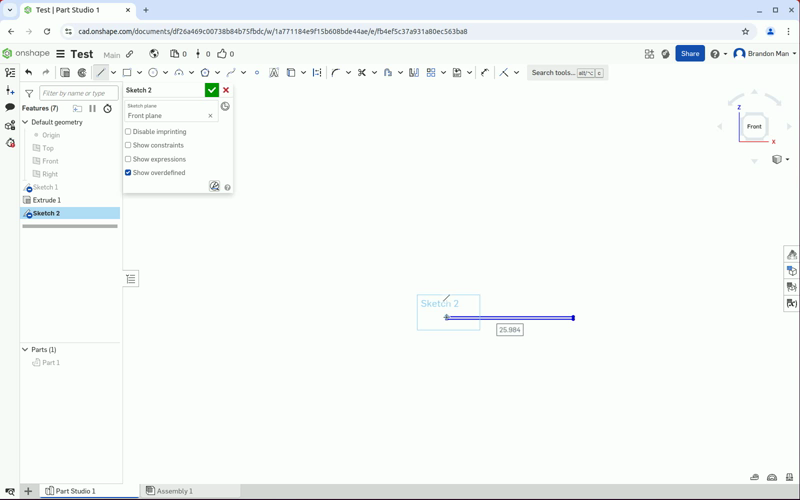
key_up(shift)
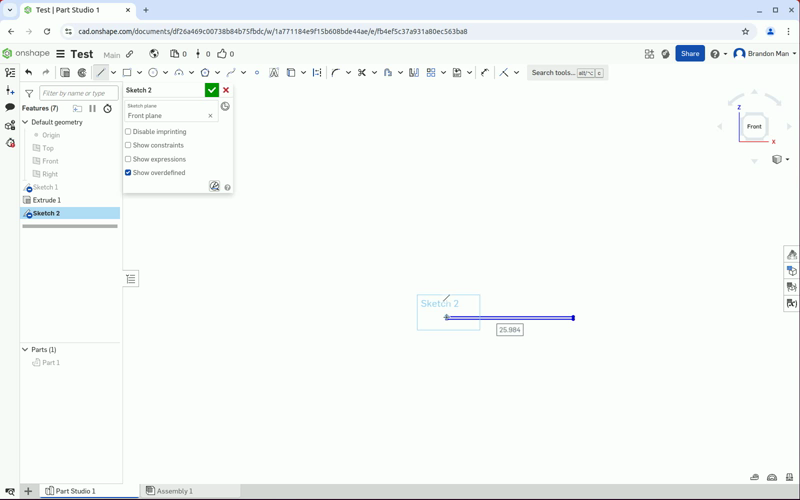
mouse_move(476, 316)
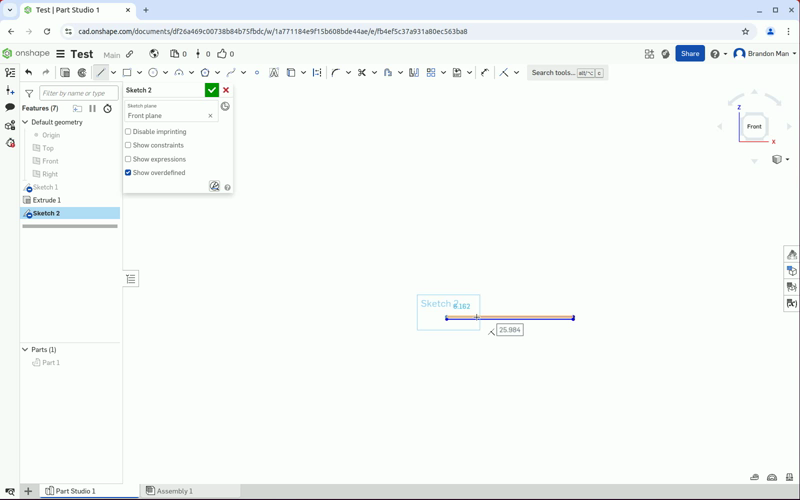
key_down(shift)
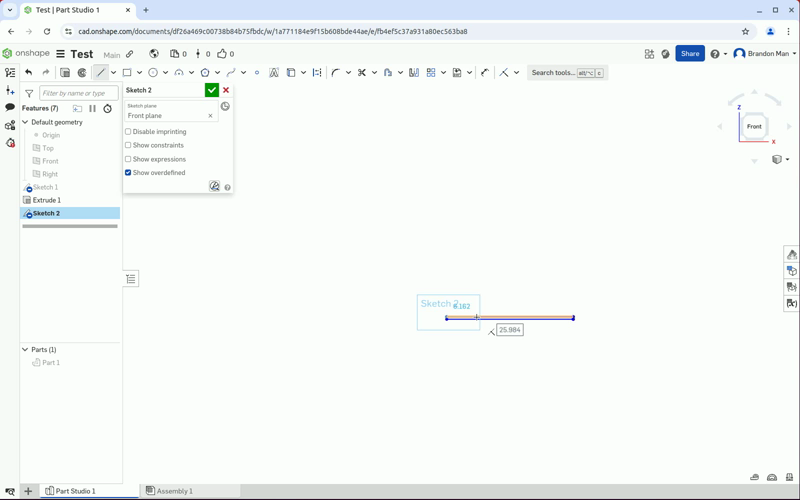
mouse_move(446, 319)
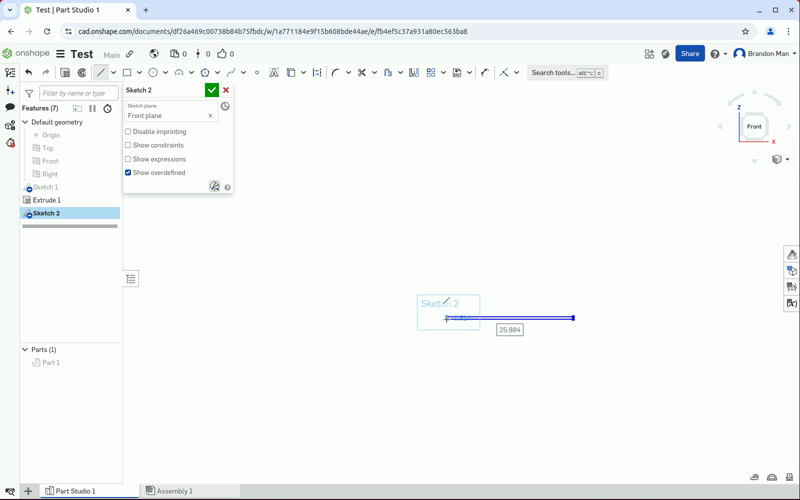
scroll(6)
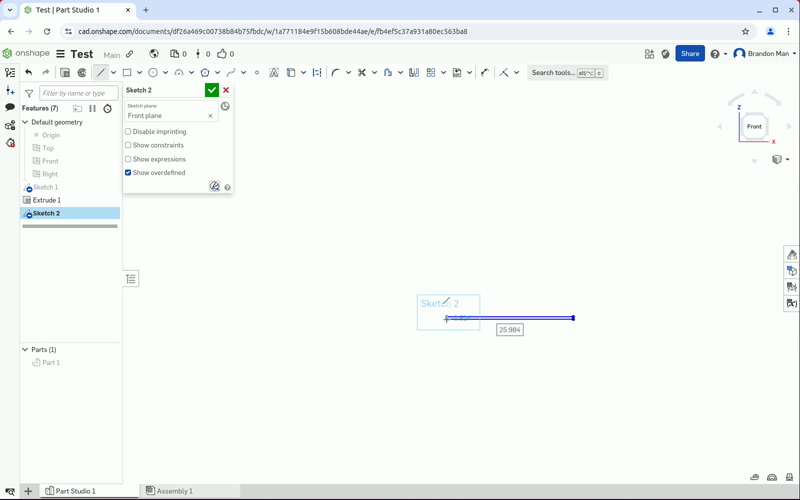
scroll(6)
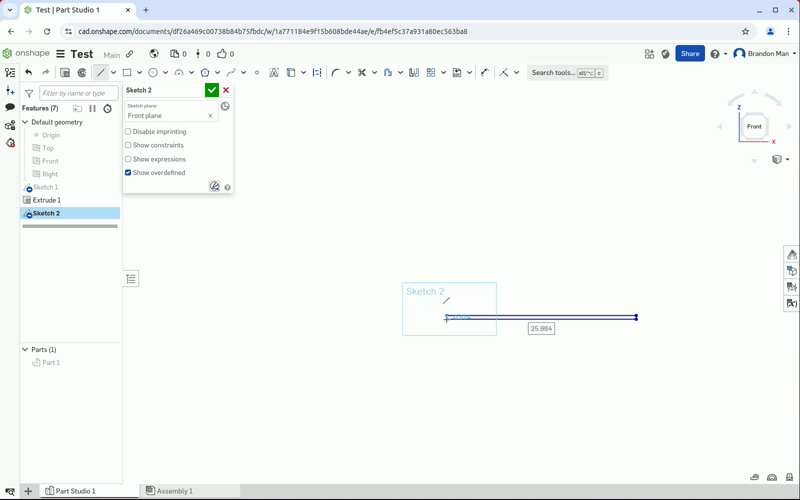
scroll(6)
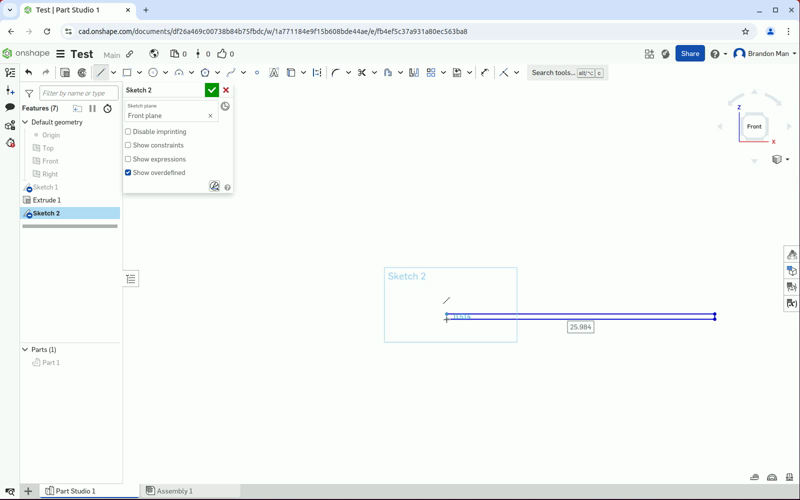
scroll(6)
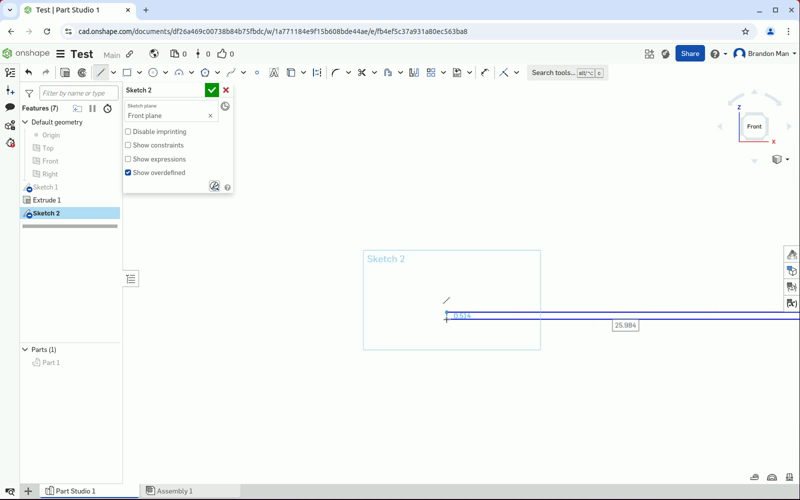
scroll(6)
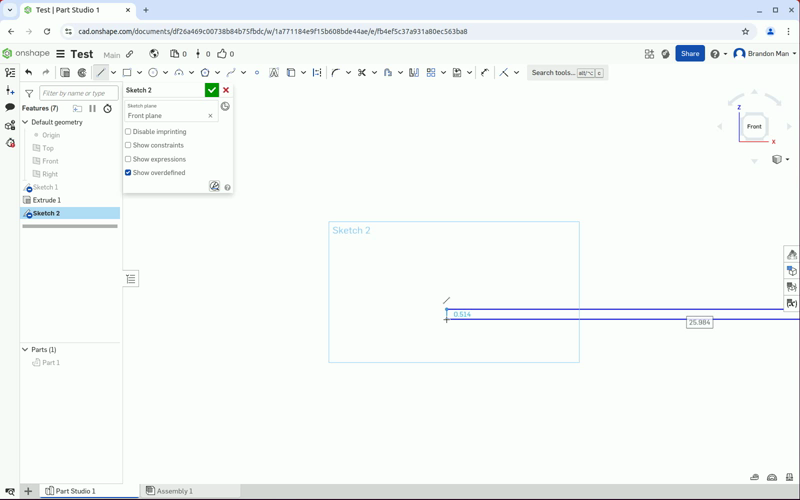
scroll(6)
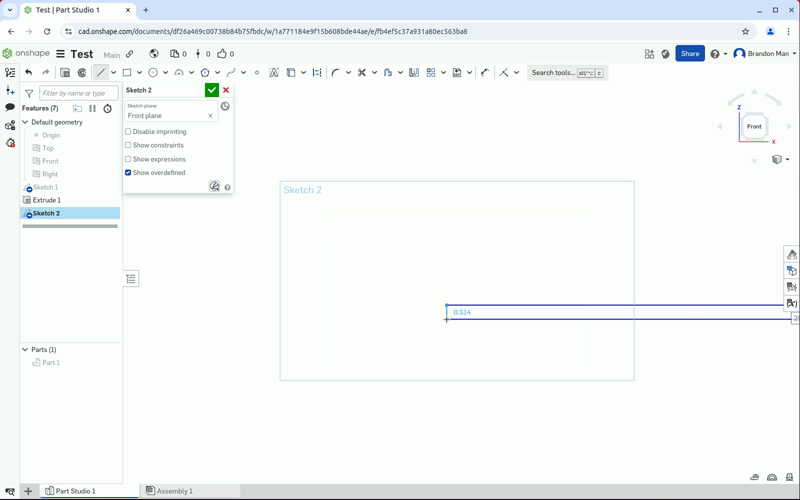
scroll(6)
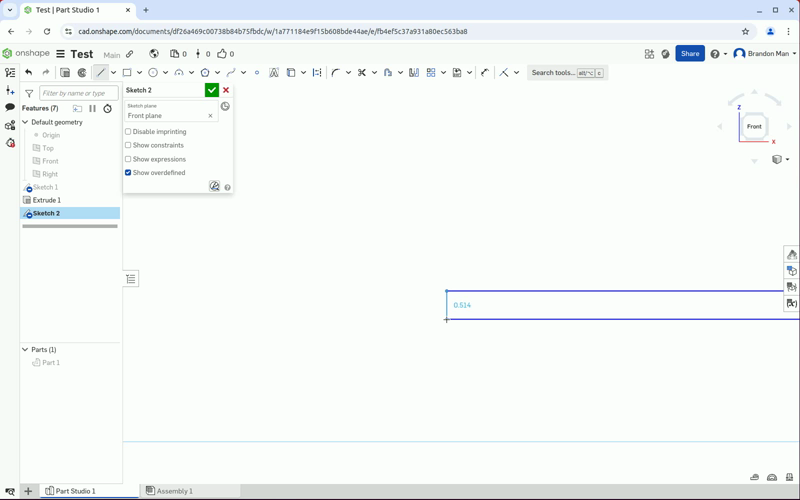
key_up(shift)
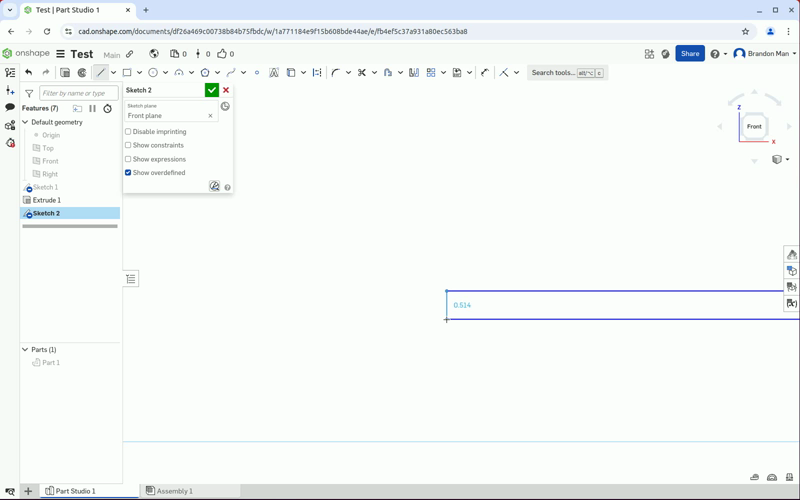
click(446, 319)
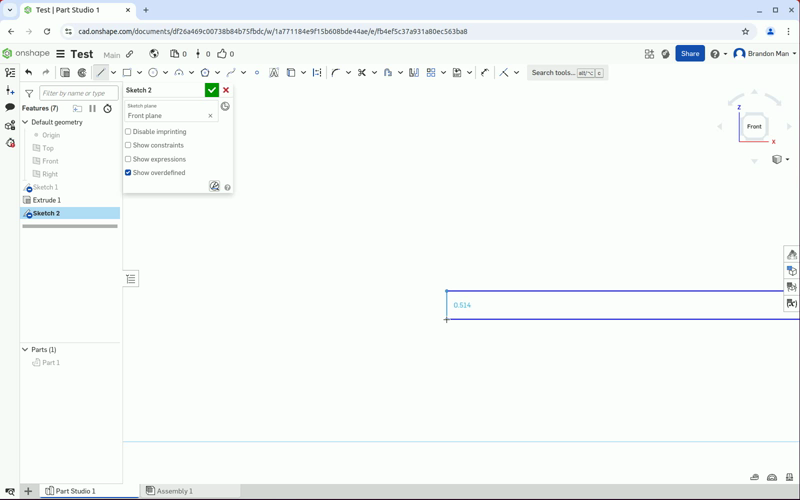
scroll(-6)
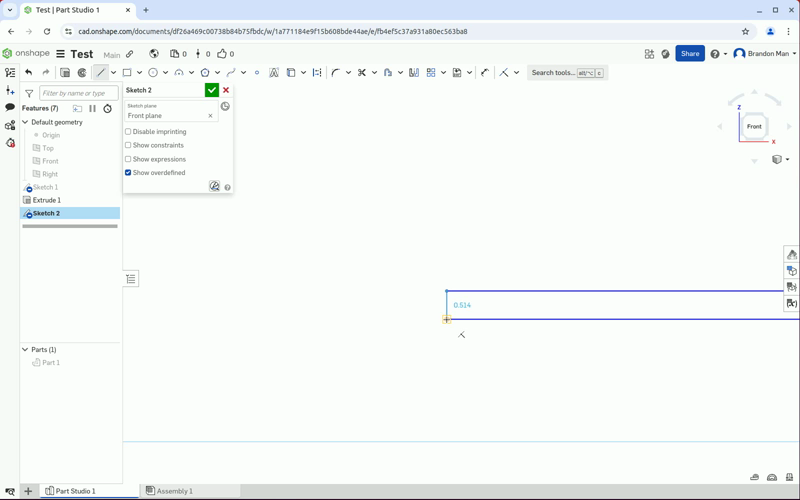
scroll(-6)
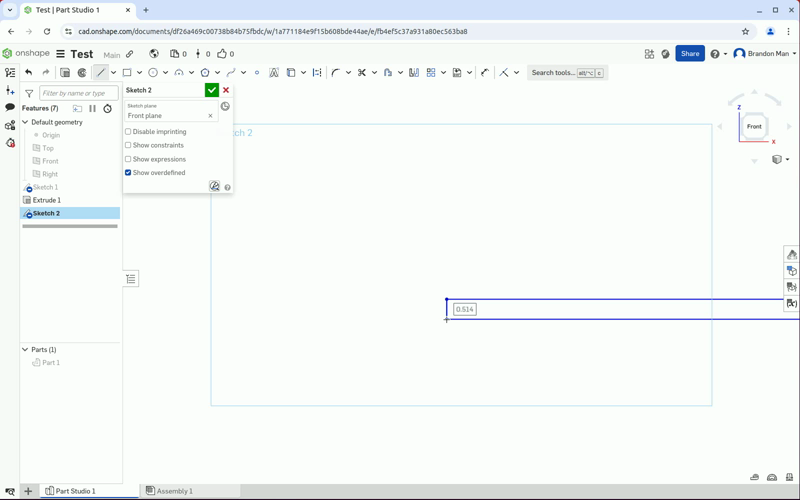
scroll(-6)
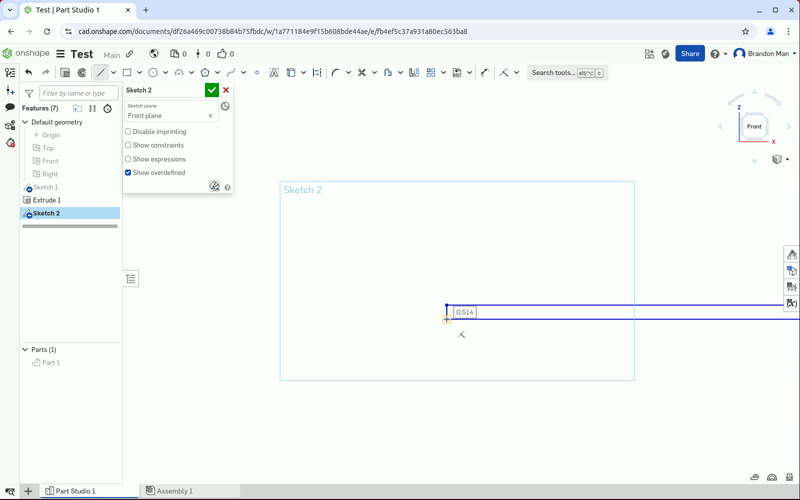
scroll(-6)
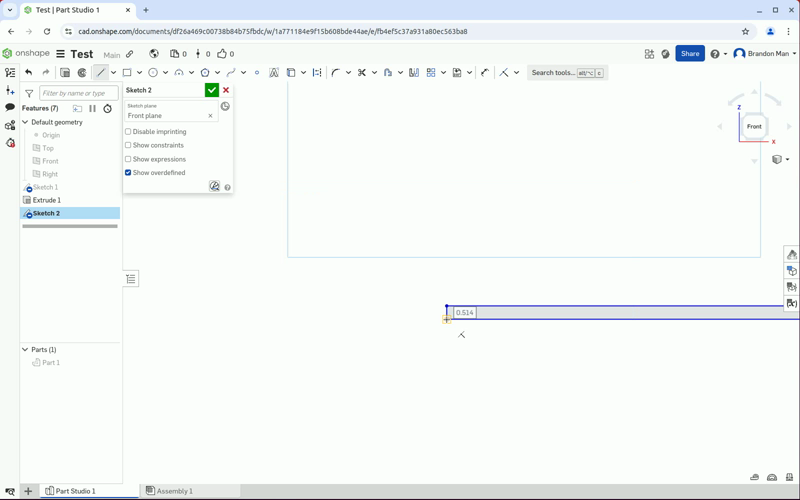
scroll(-6)
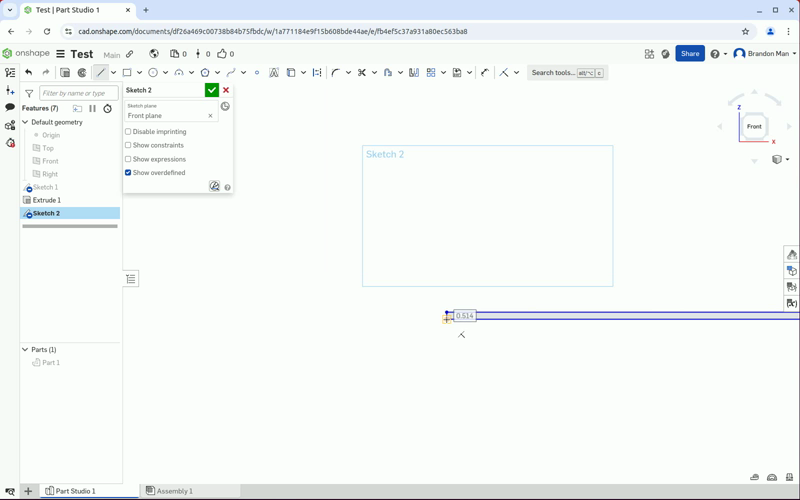
scroll(-6)
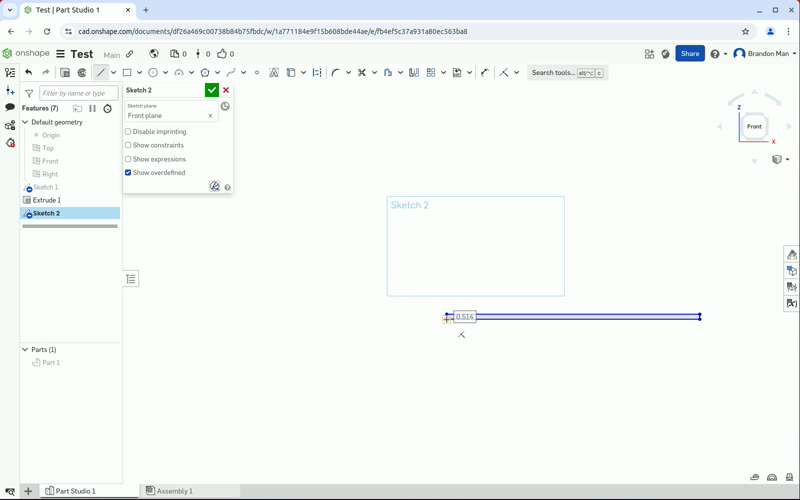
scroll(-6)
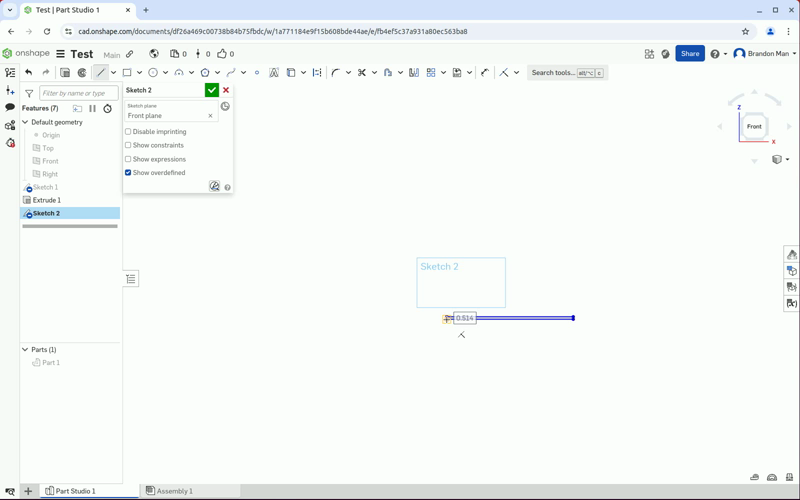
key(esc)
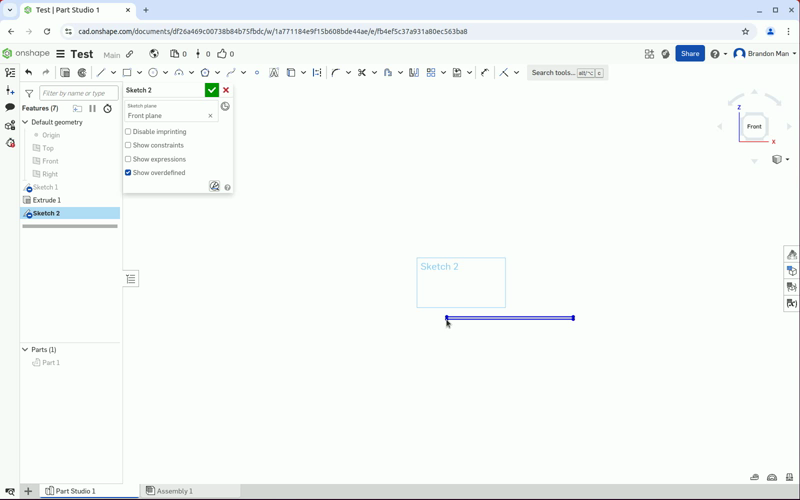
mouse_move(462, 318)
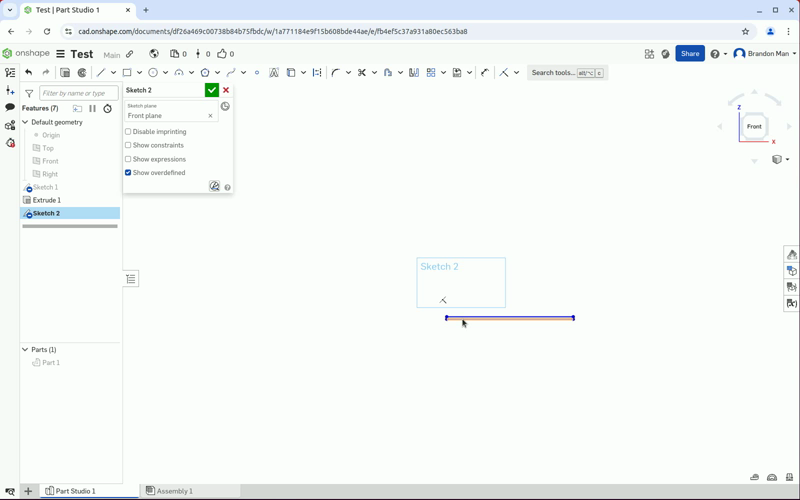
scroll(6)
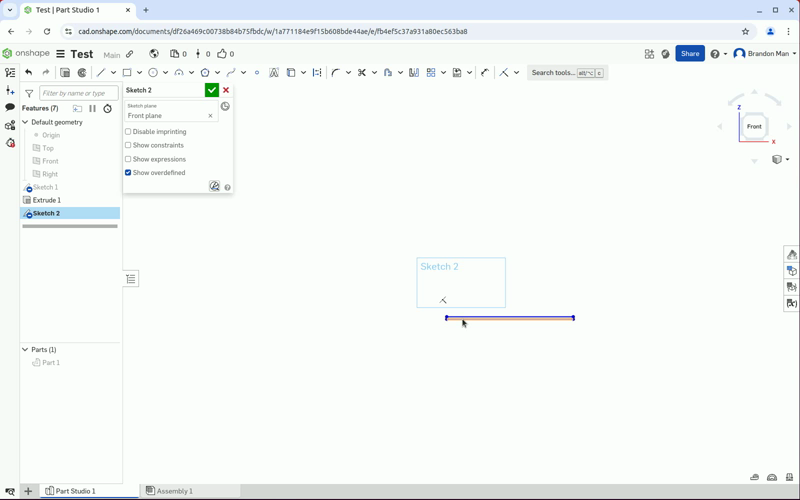
scroll(6)
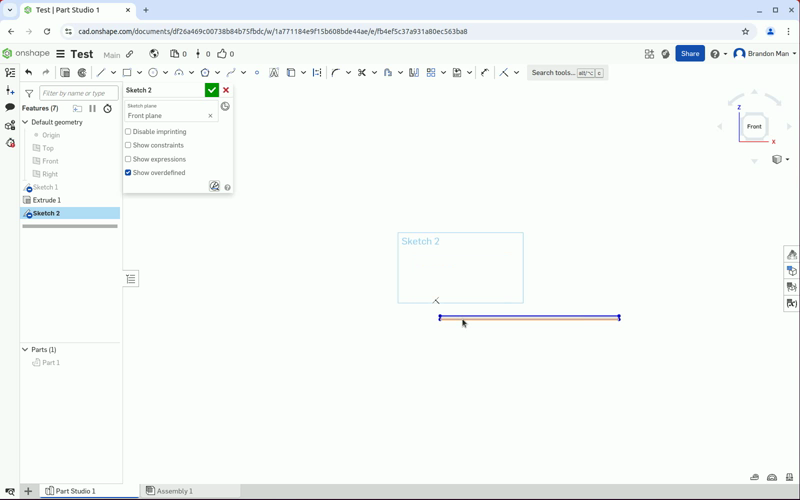
scroll(6)
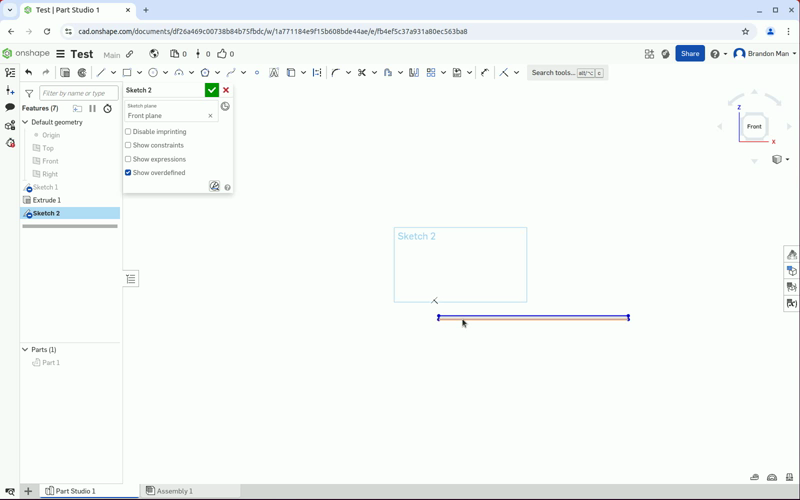
scroll(6)
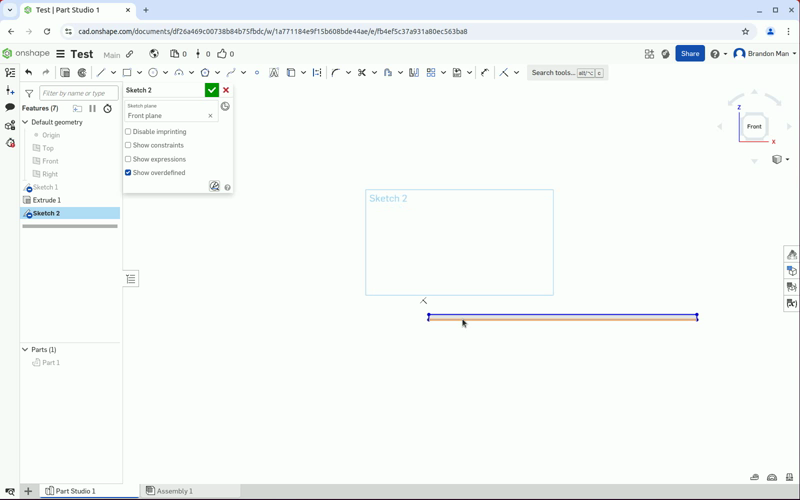
scroll(6)
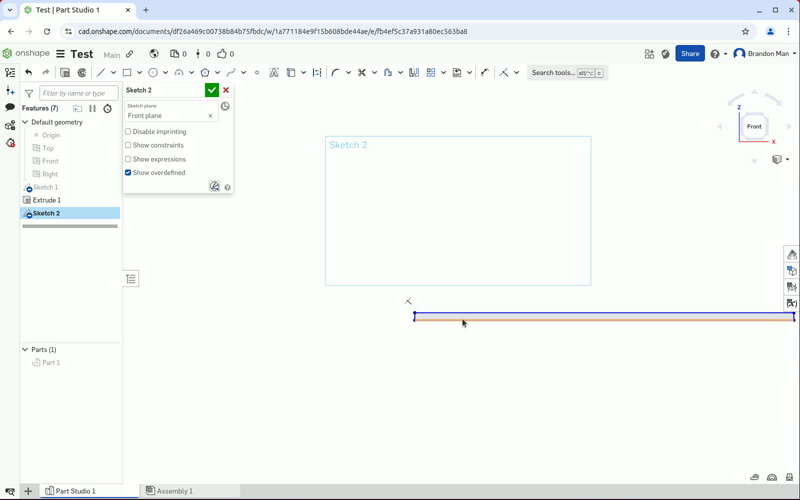
scroll(6)
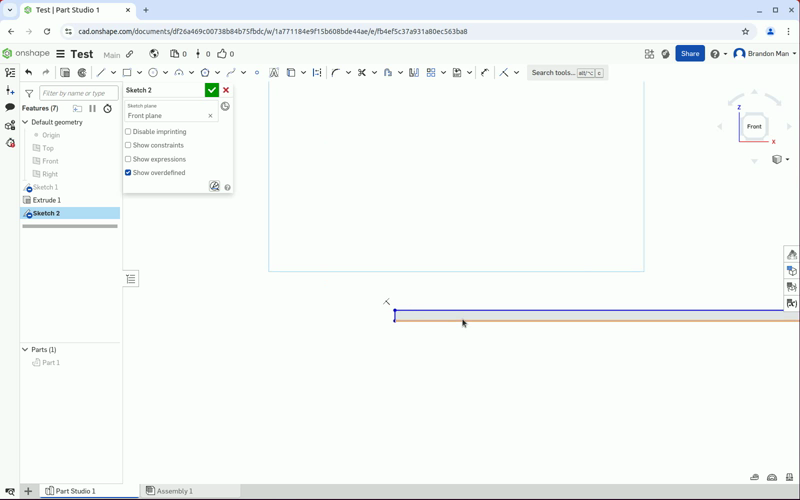
scroll(6)
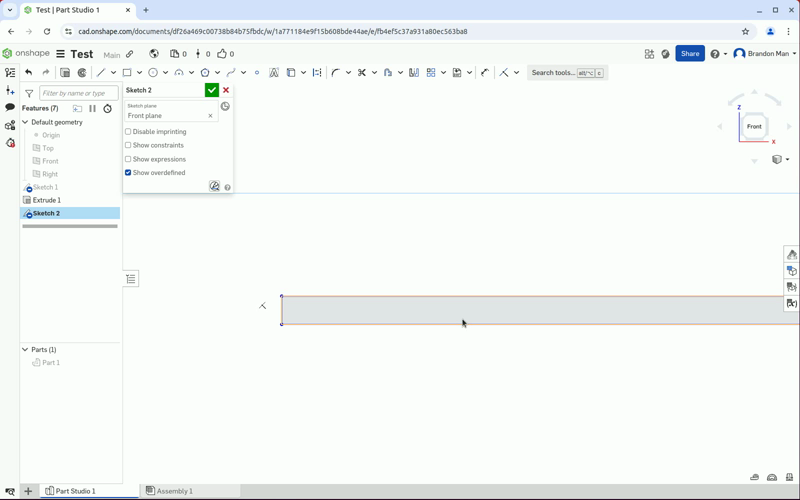
click(462, 318)
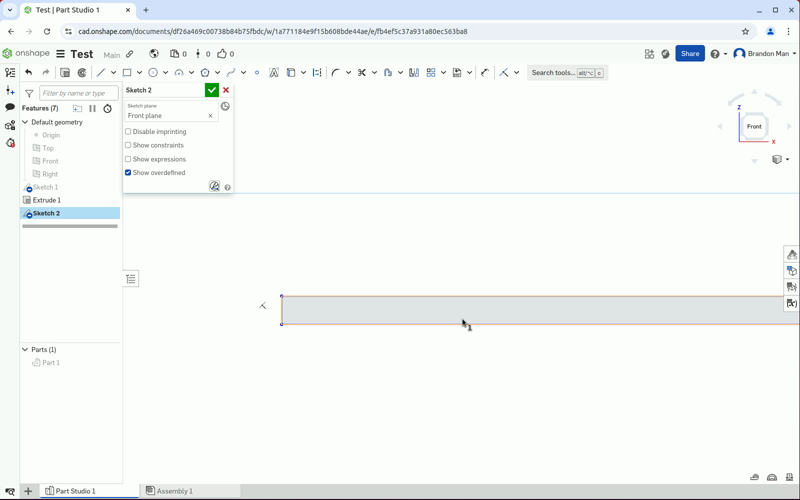
scroll(-6)
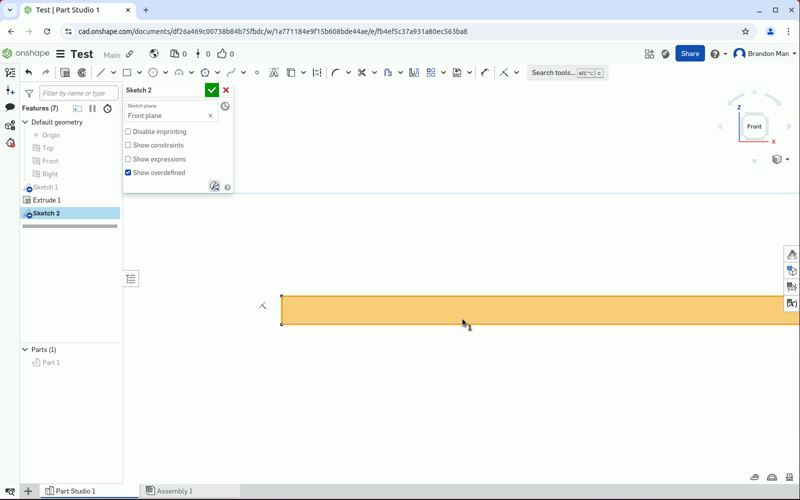
scroll(-6)
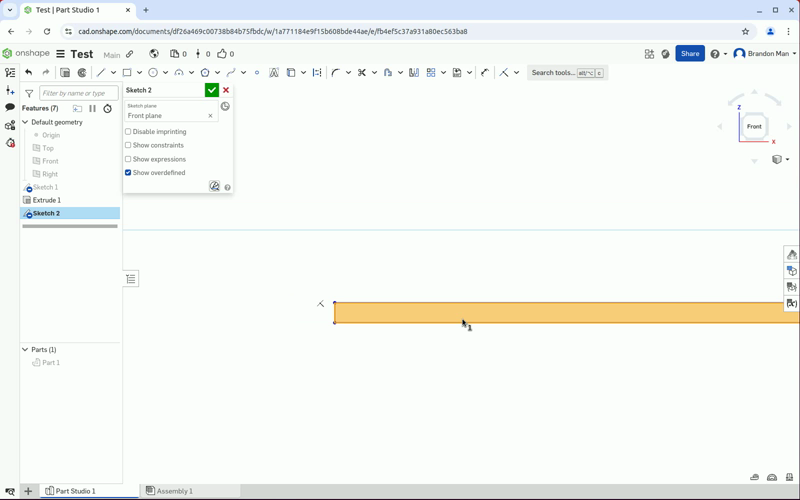
scroll(-6)
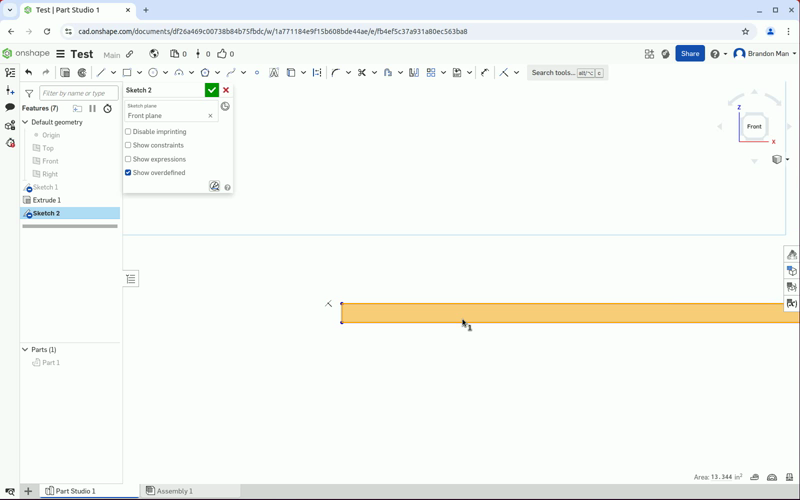
scroll(-6)
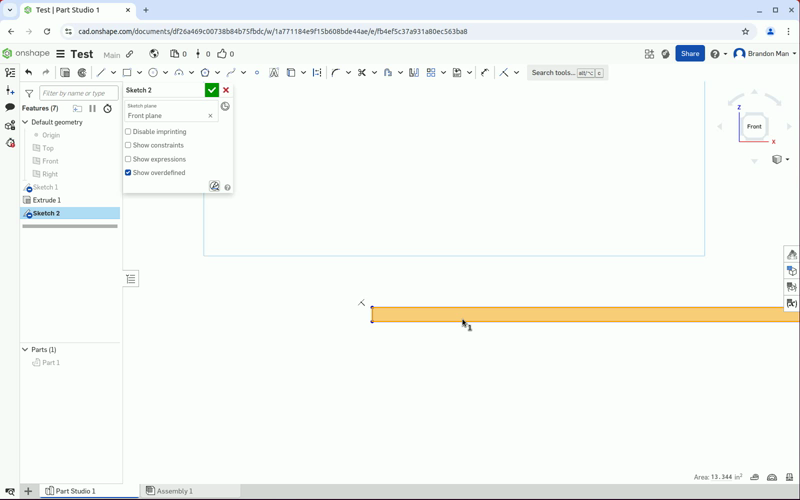
scroll(-6)
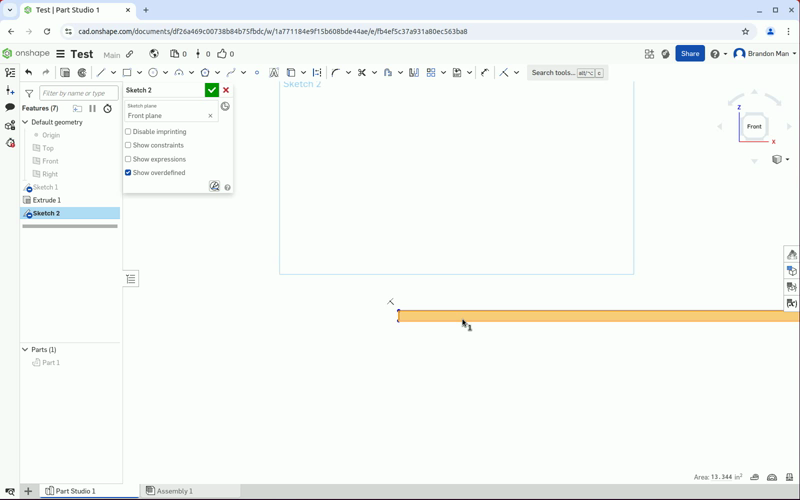
scroll(-6)
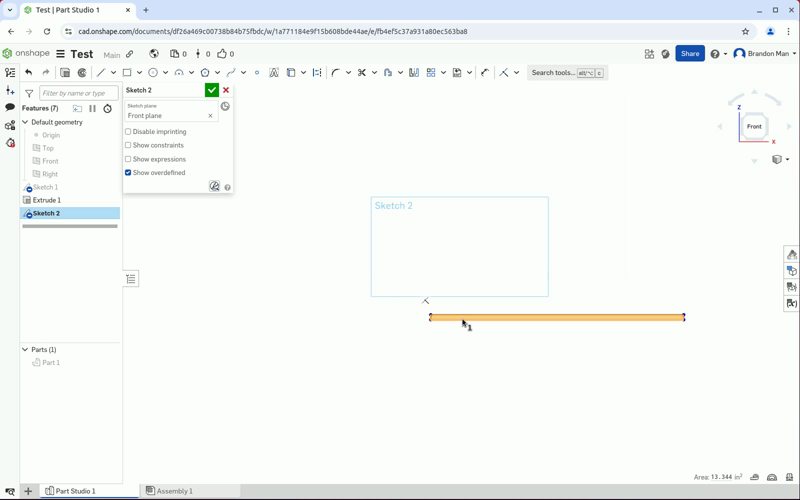
scroll(-6)
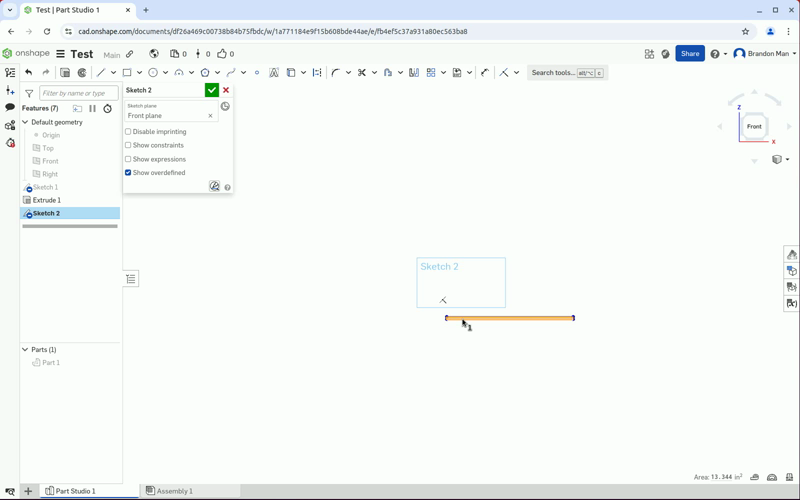
mouse_move(73, 352)
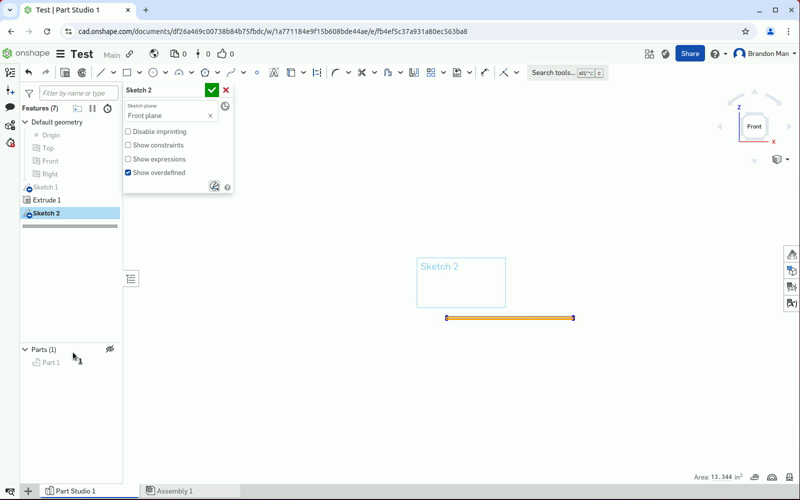
key(shift+y)
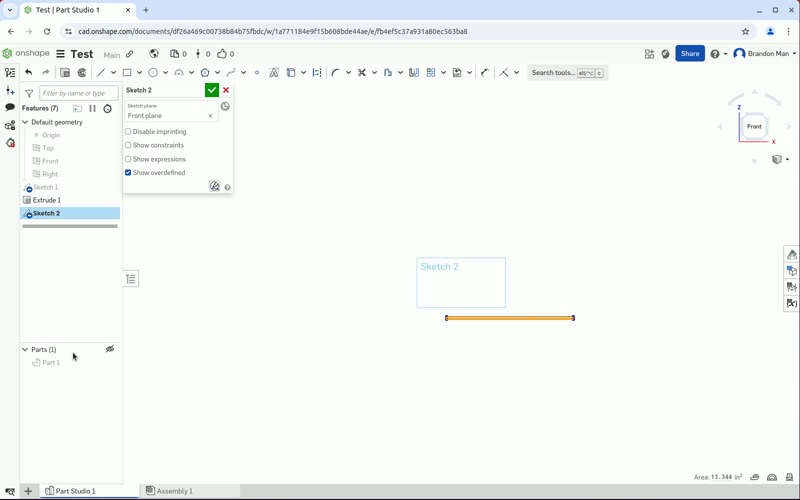
key(shift+e)
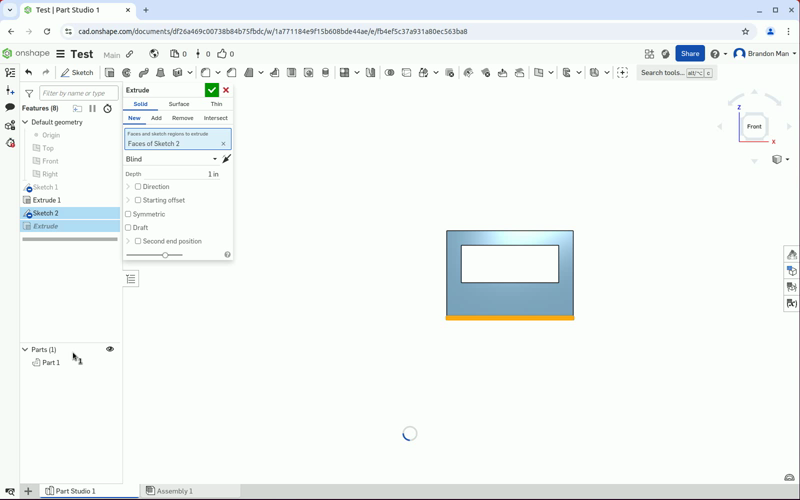
mouse_move(143, 106)
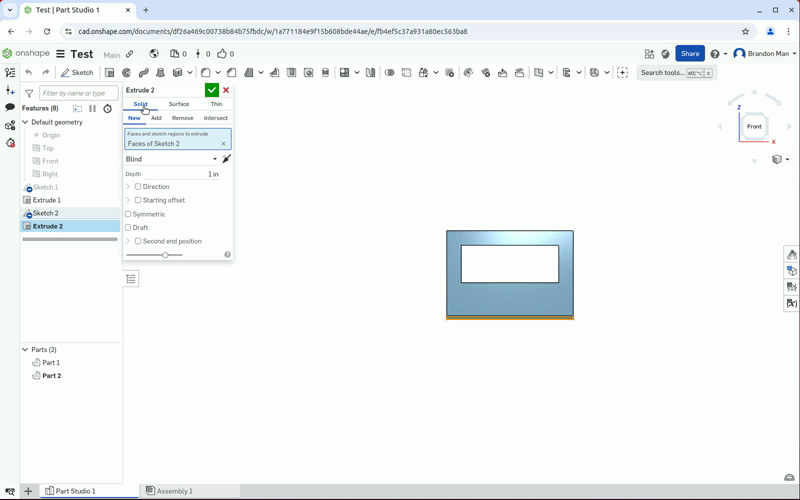
click(143, 106)
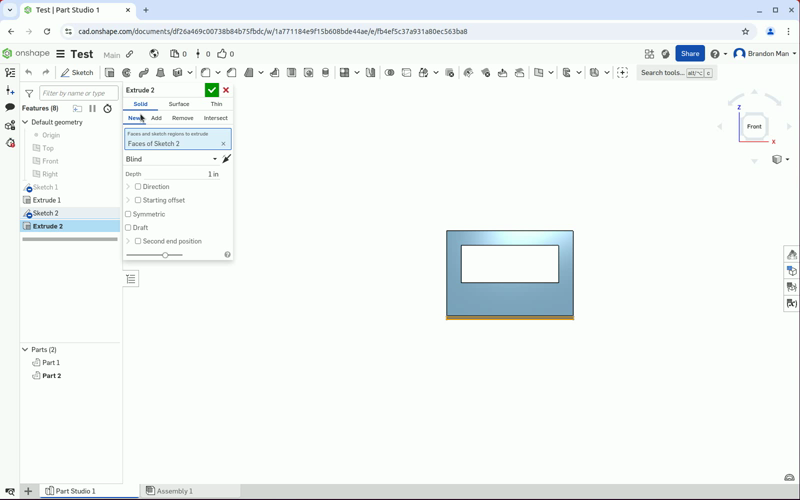
mouse_move(137, 120)
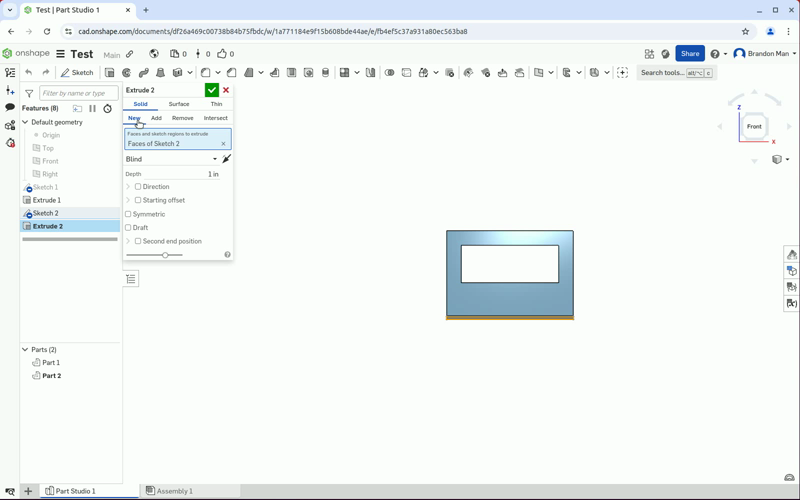
click(137, 120)
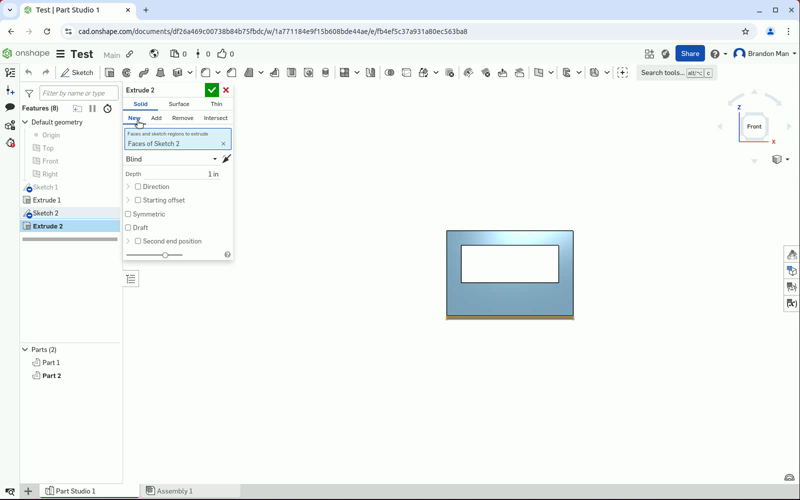
key(tab, 4)
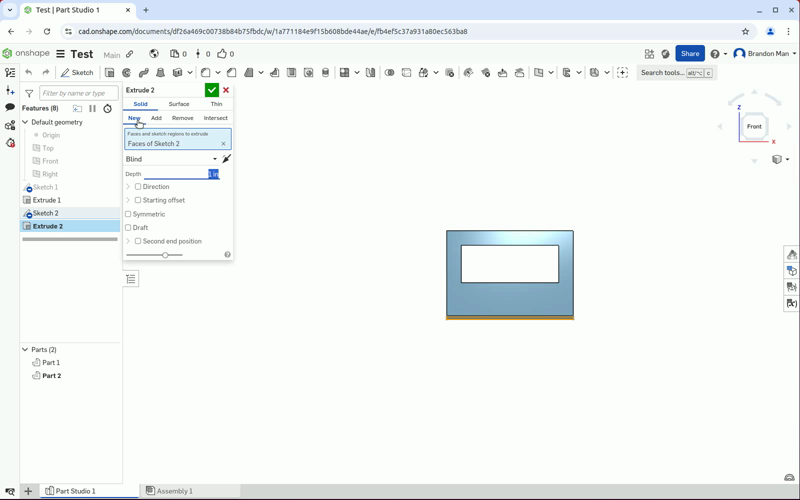
text(-19.257)
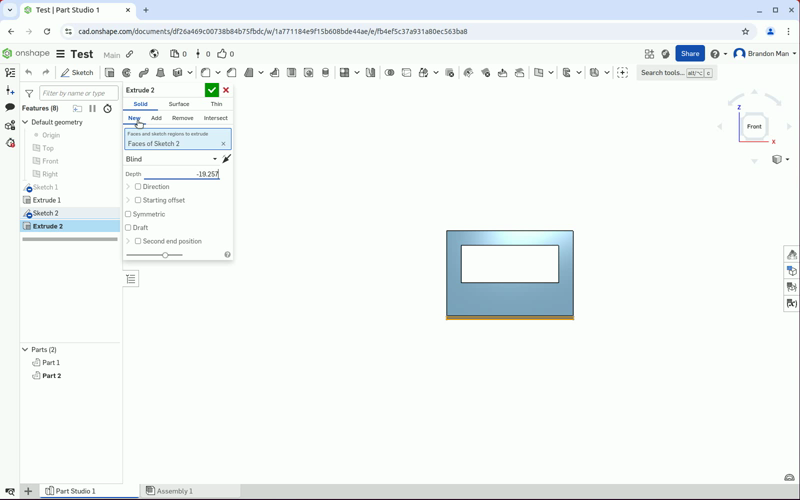
key(enter)
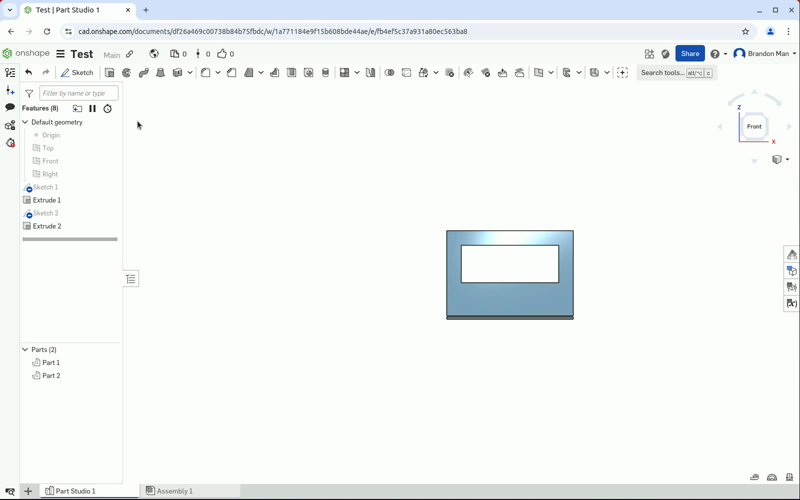
key(shift+h)
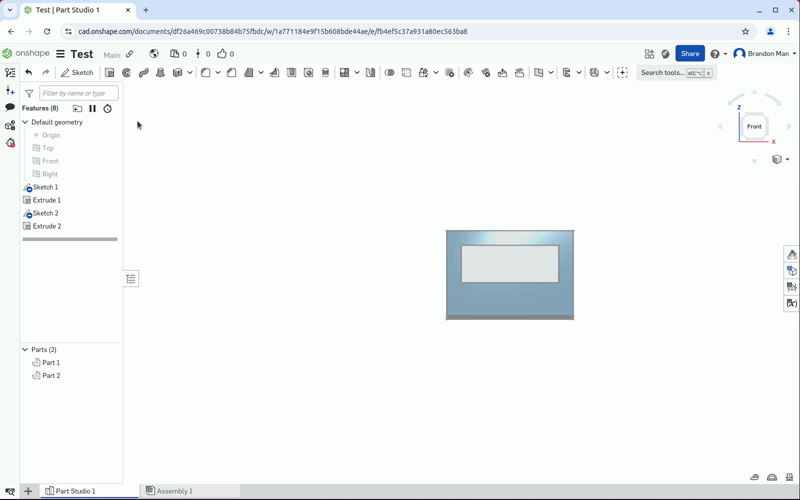
key(shift+h)
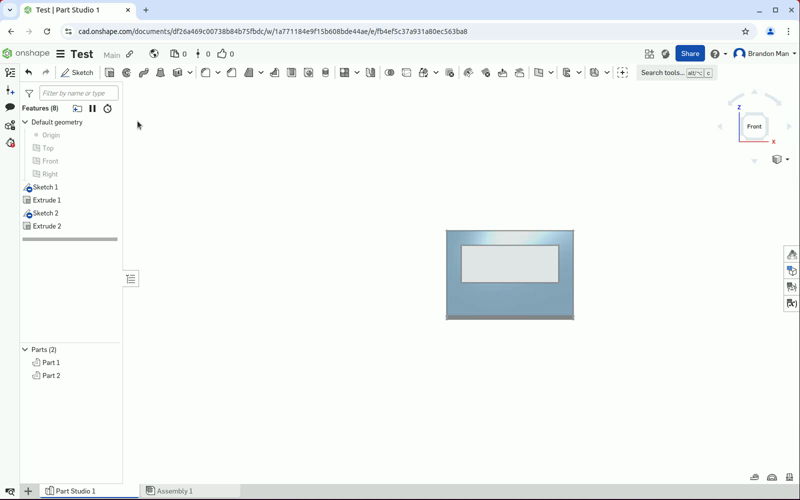
key(shift+7)
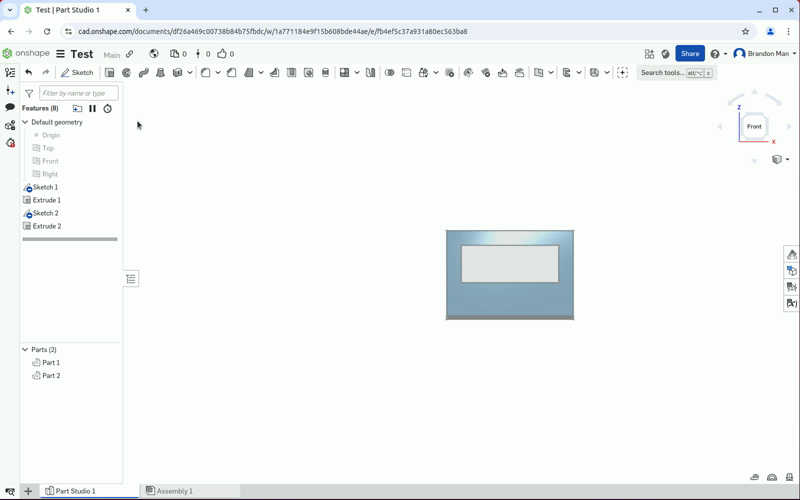
key(left, 2)
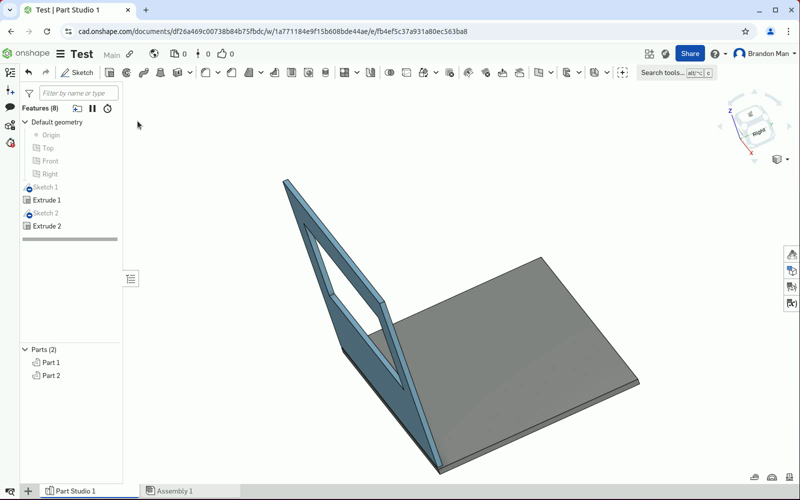
key(down, 2)
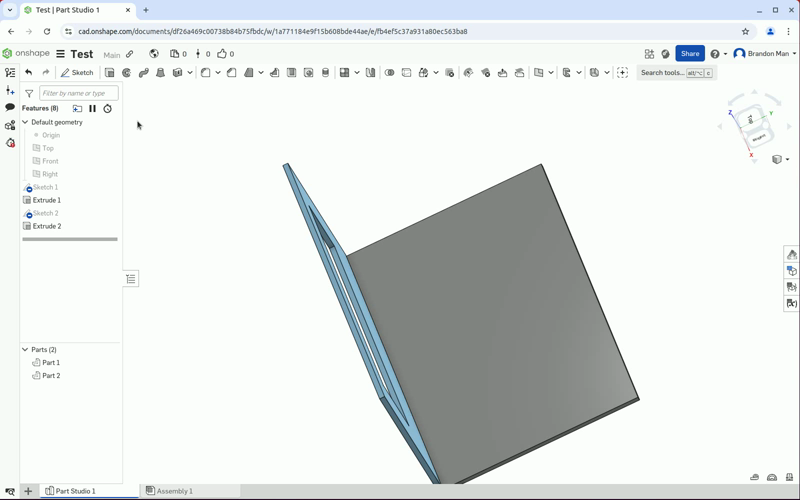
key(up, 2)
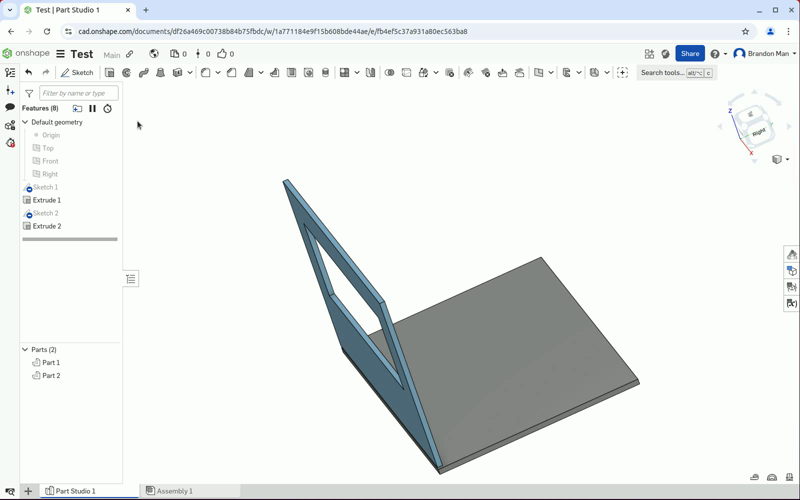
key(right, 2)
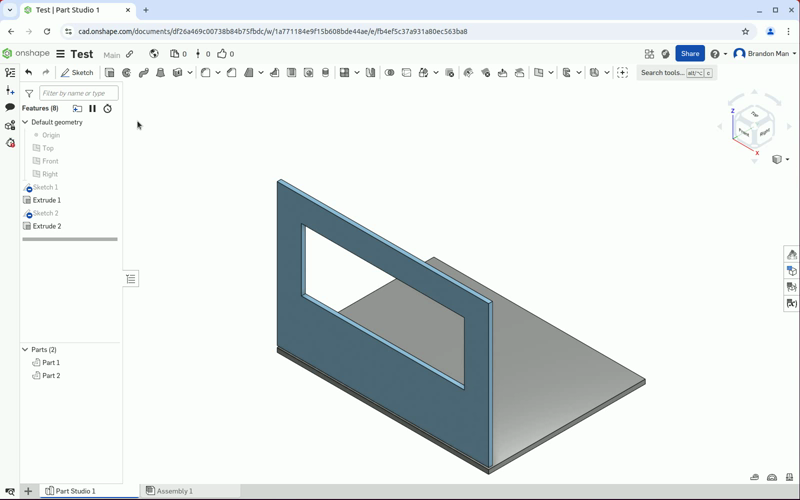
mouse_move(73, 189)
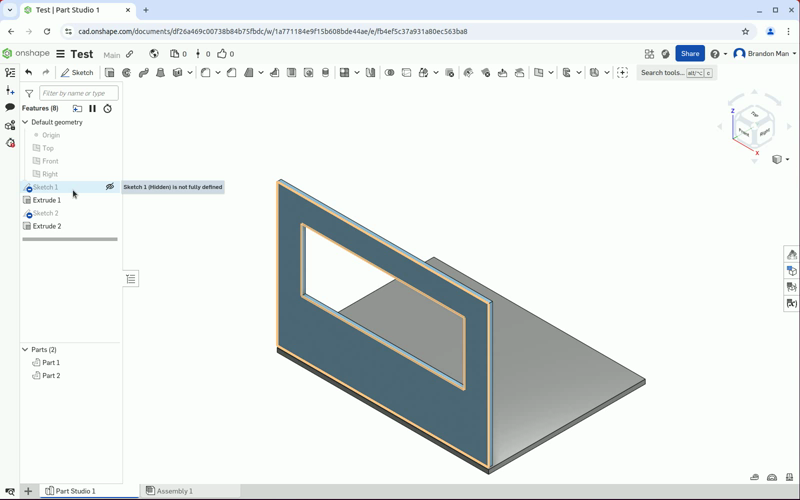
click(73, 189)